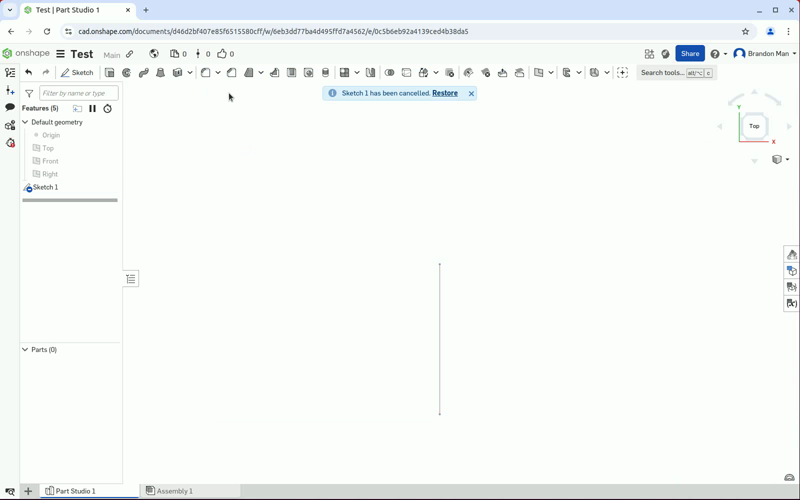
key(shift+h)
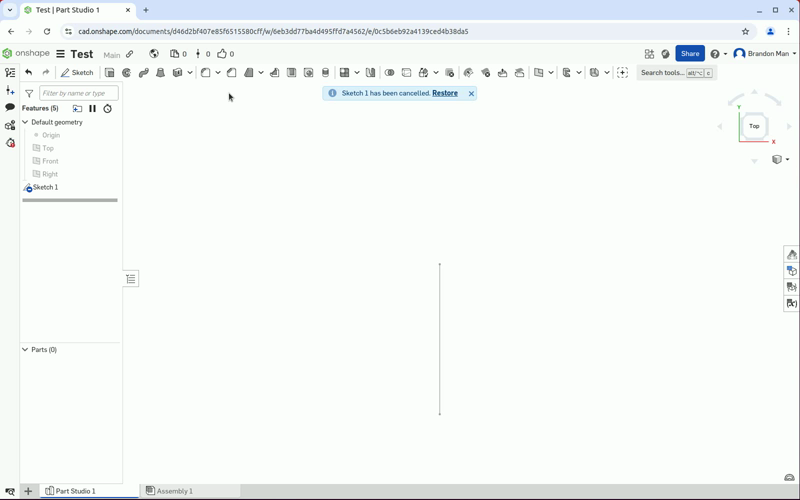
key(shift+s)
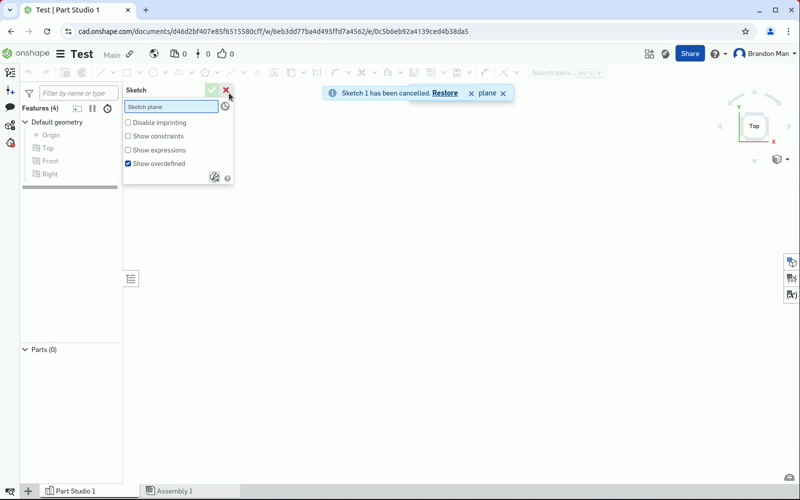
mouse_move(73, 150)
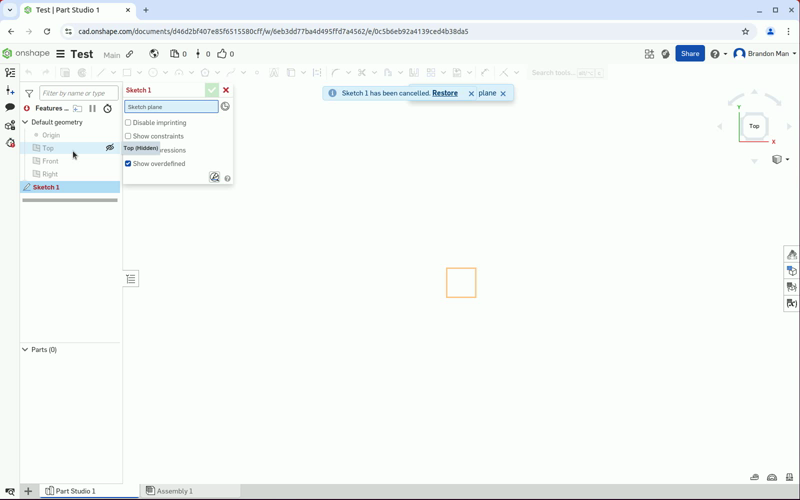
click(73, 150)
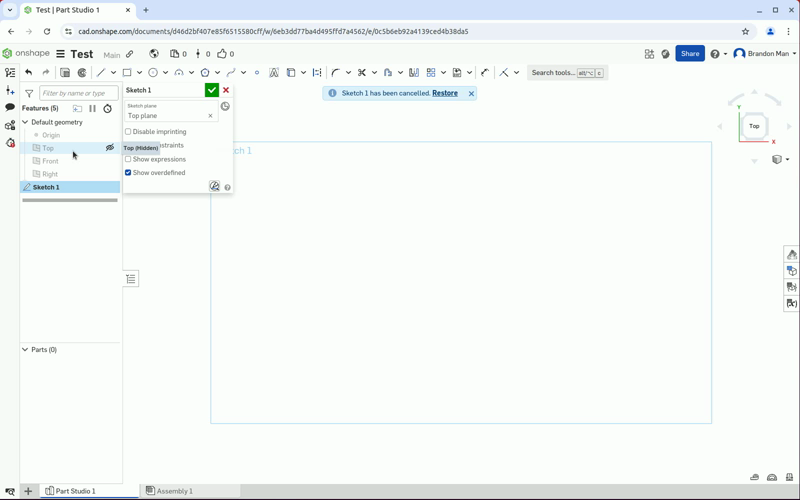
mouse_move(73, 352)
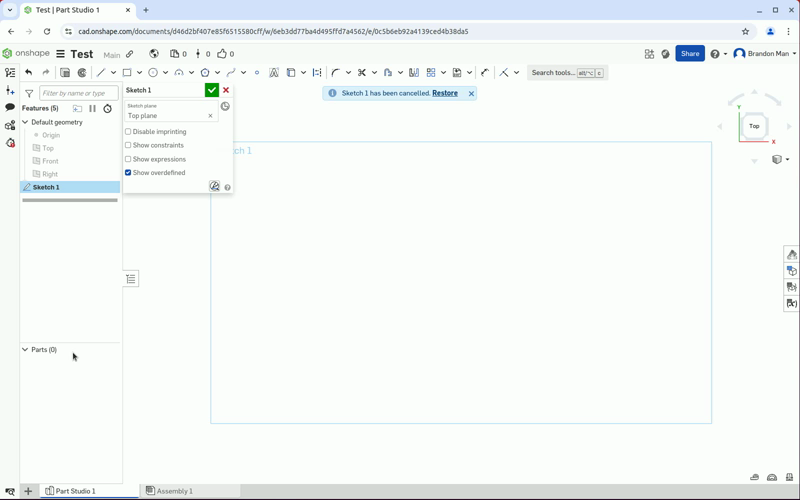
key(y)
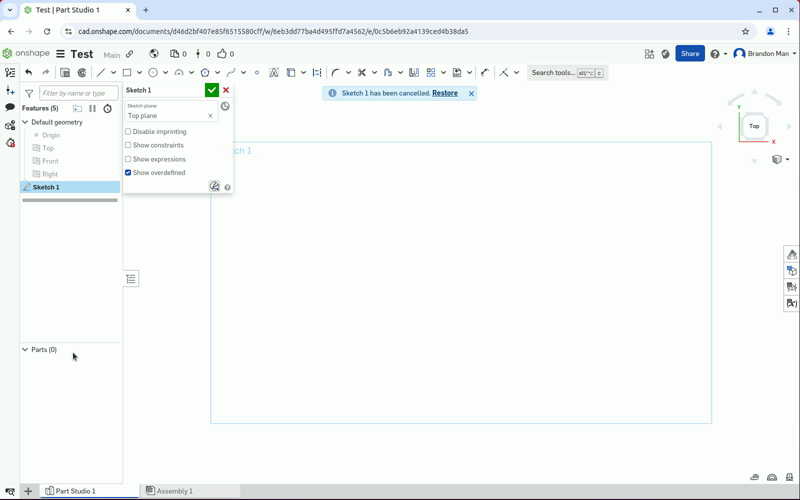
key(a)
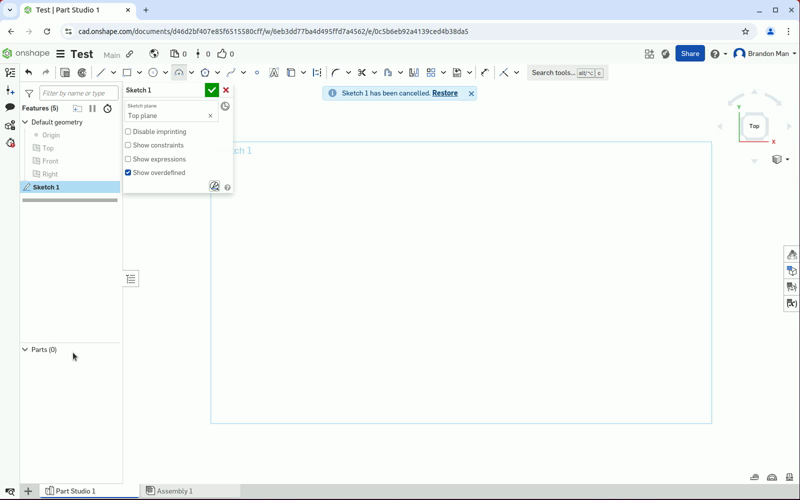
key_down(shift)
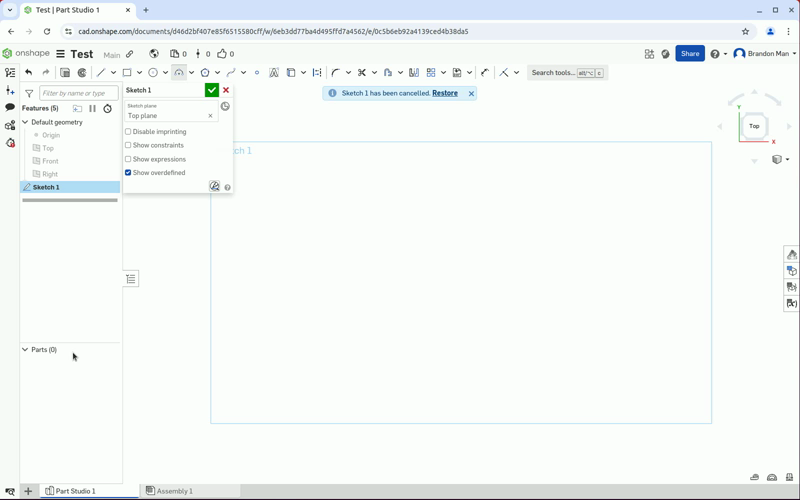
mouse_move(410, 375)
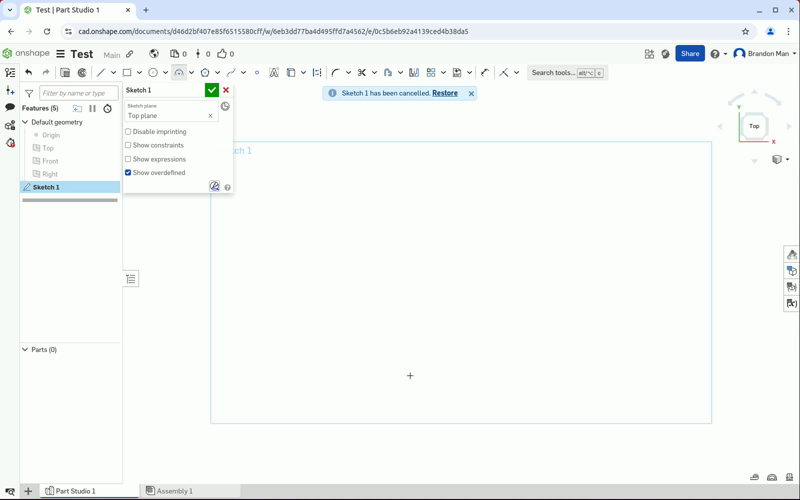
click(410, 375)
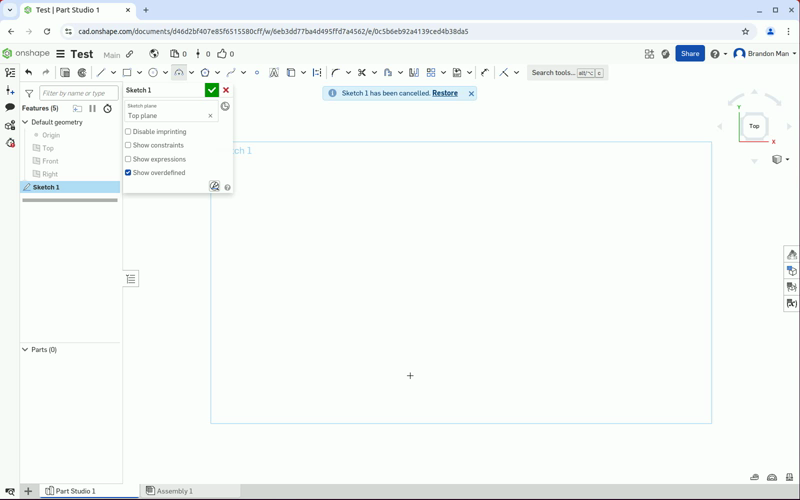
key_up(shift)
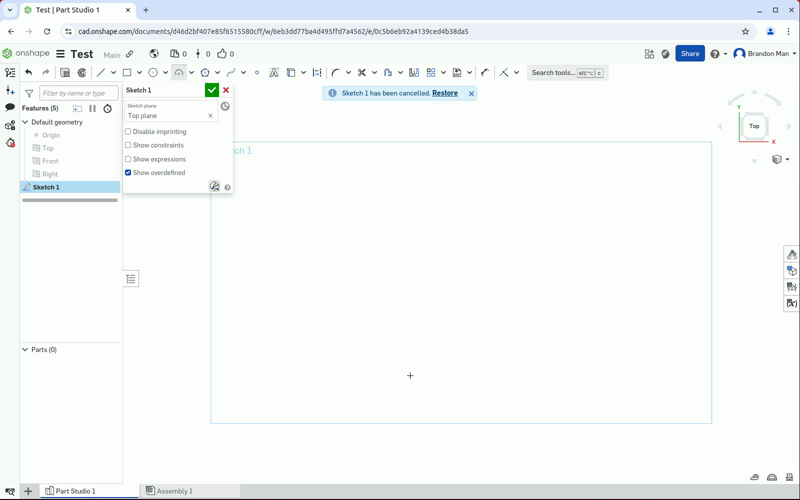
key_down(shift)
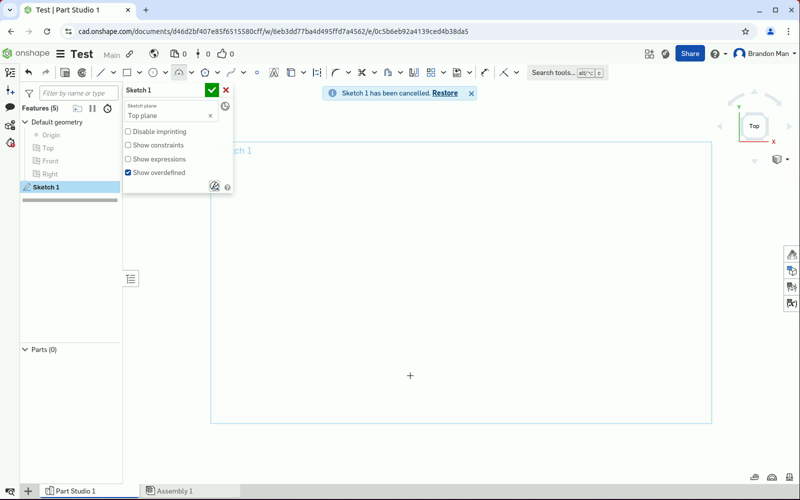
mouse_move(430, 394)
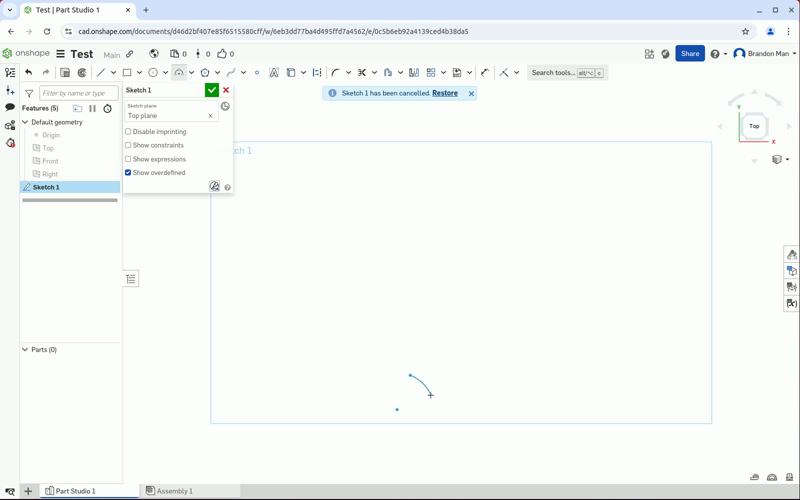
click(430, 394)
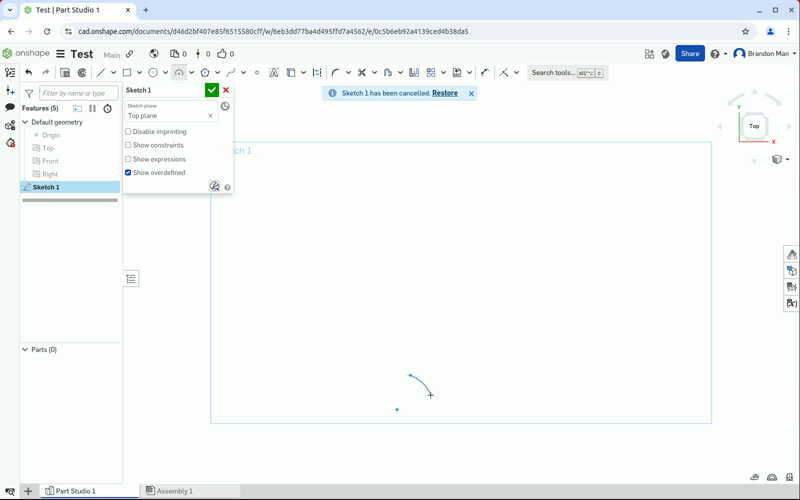
mouse_move(416, 389)
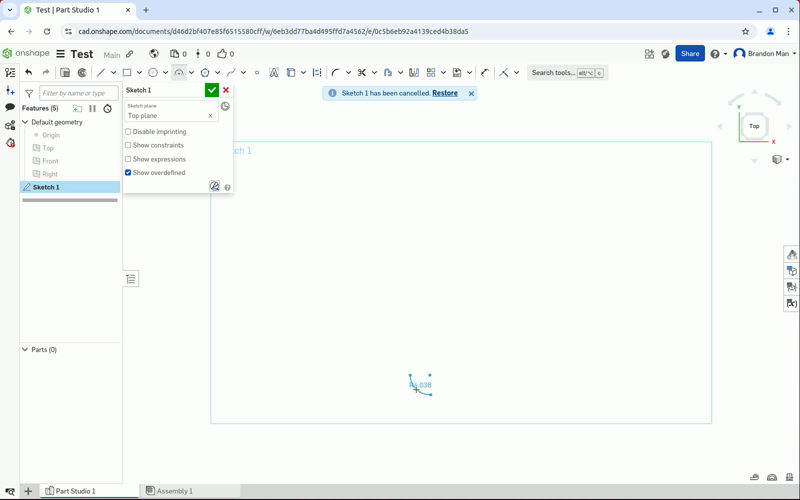
click(416, 389)
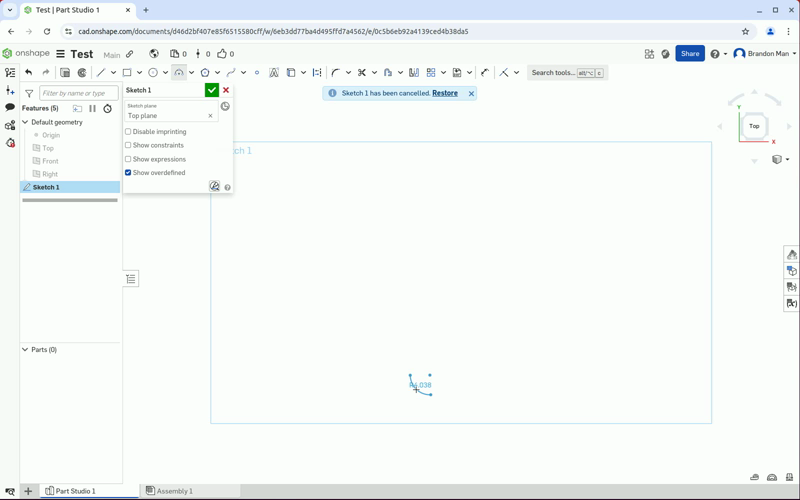
key_up(shift)
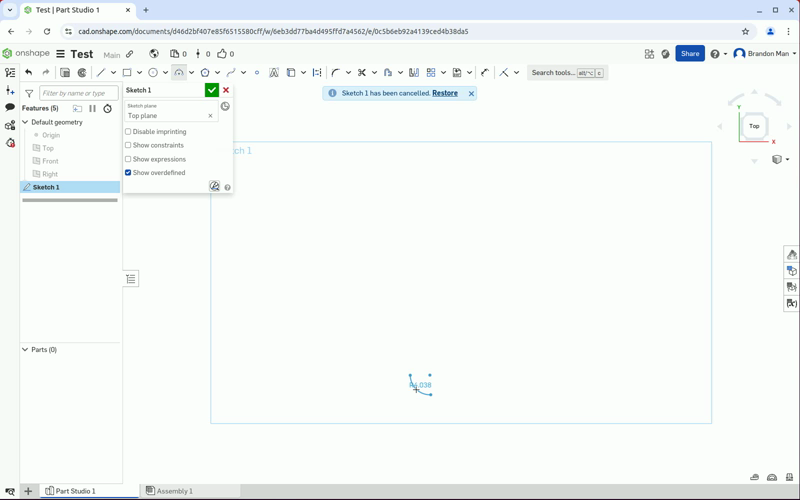
key(esc)
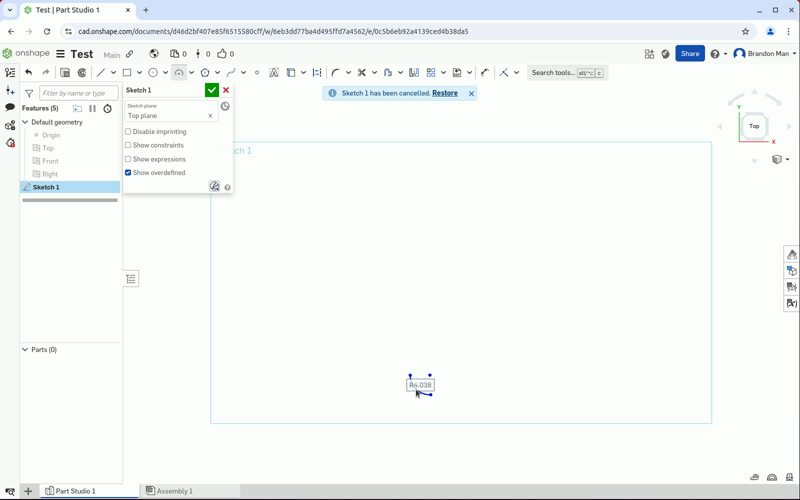
key(l)
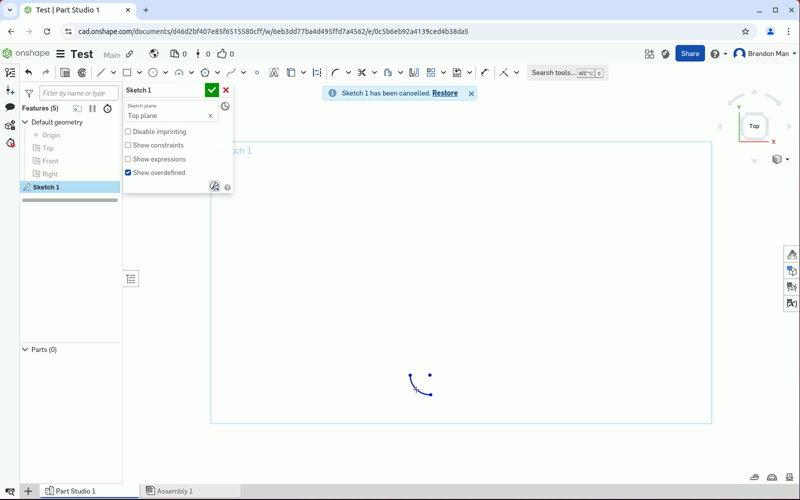
mouse_move(430, 394)
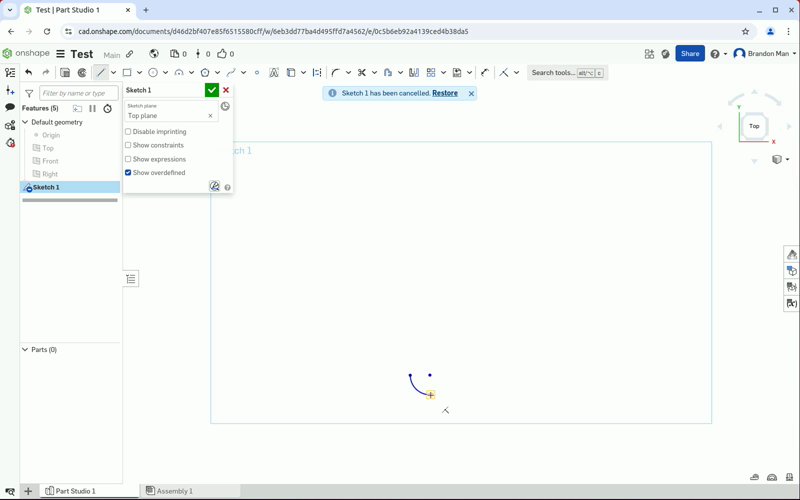
click(430, 394)
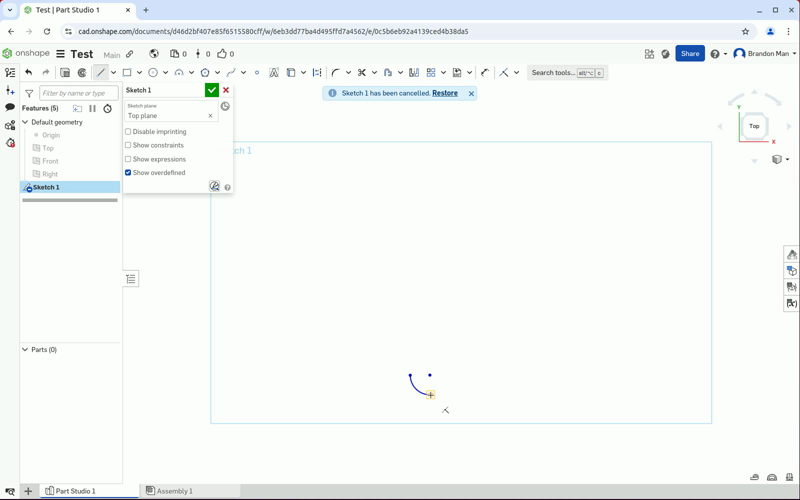
key_down(shift)
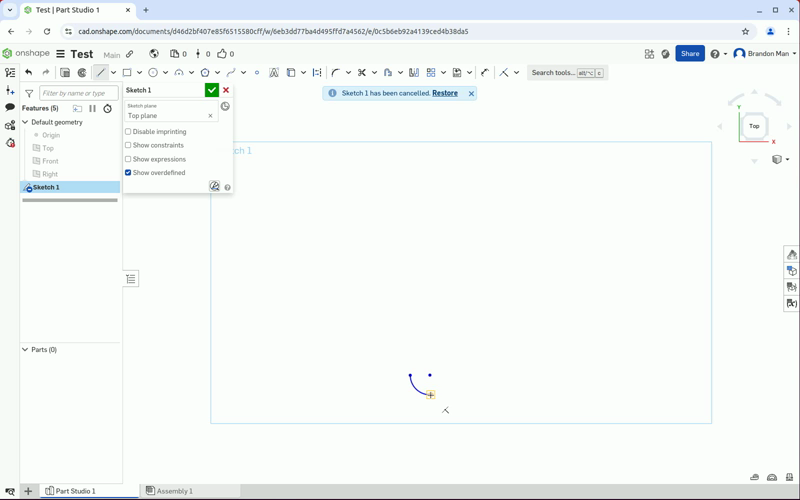
mouse_move(518, 390)
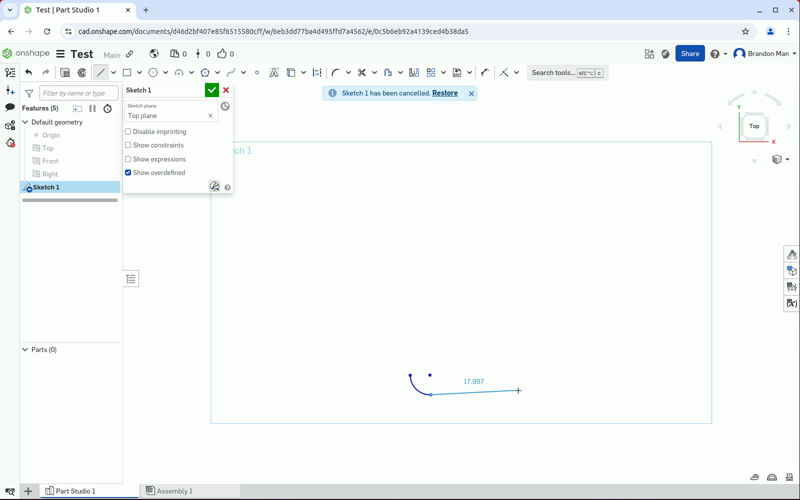
click(518, 390)
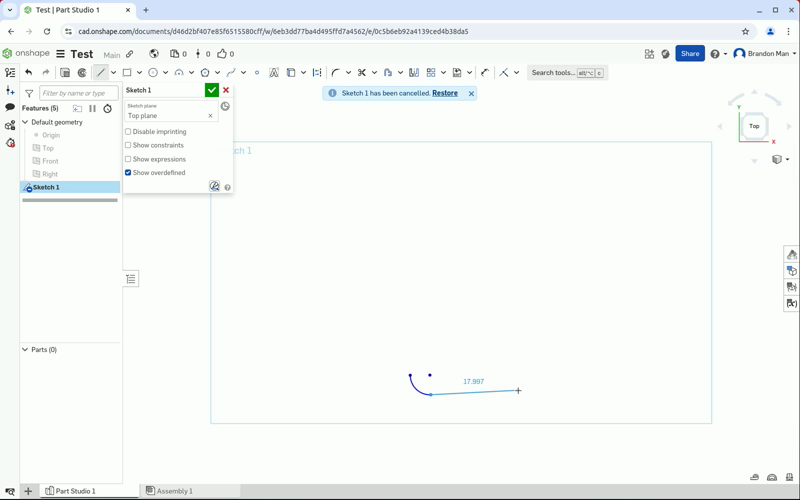
key_up(shift)
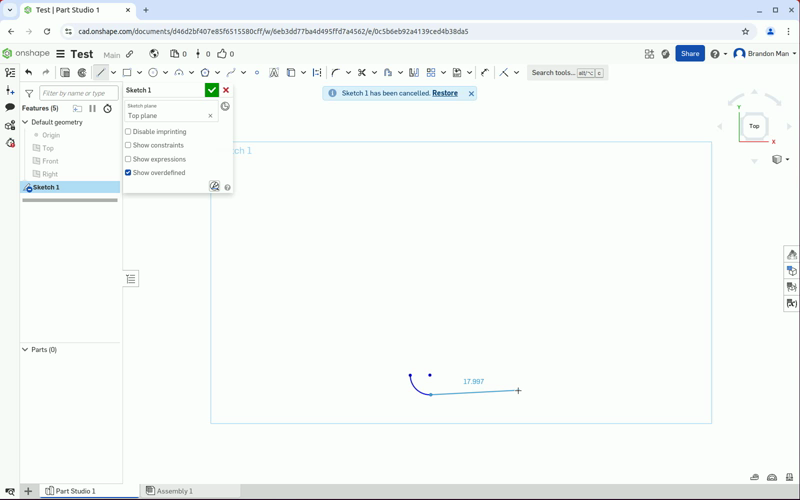
key_down(shift)
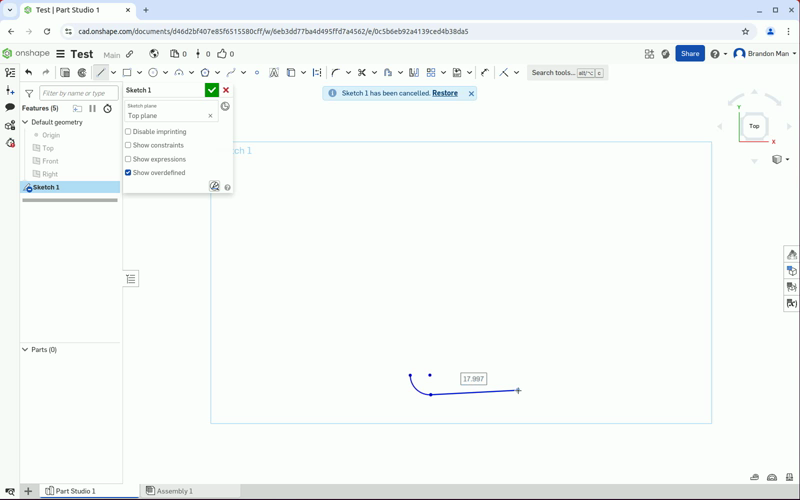
mouse_move(518, 326)
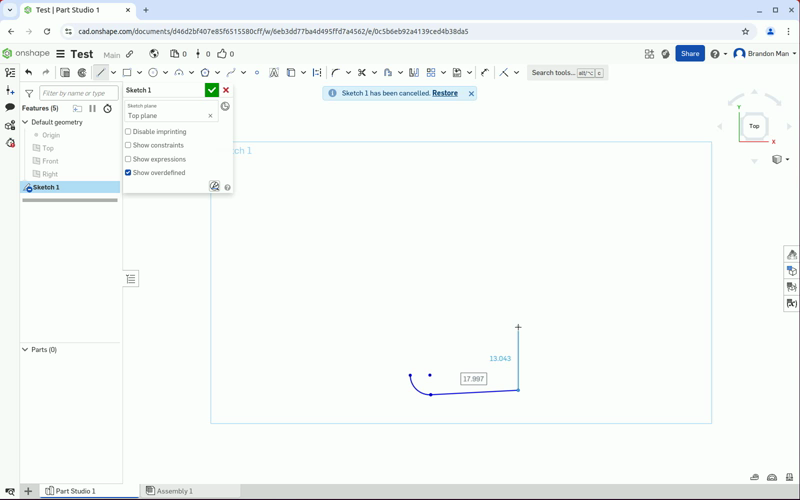
click(518, 326)
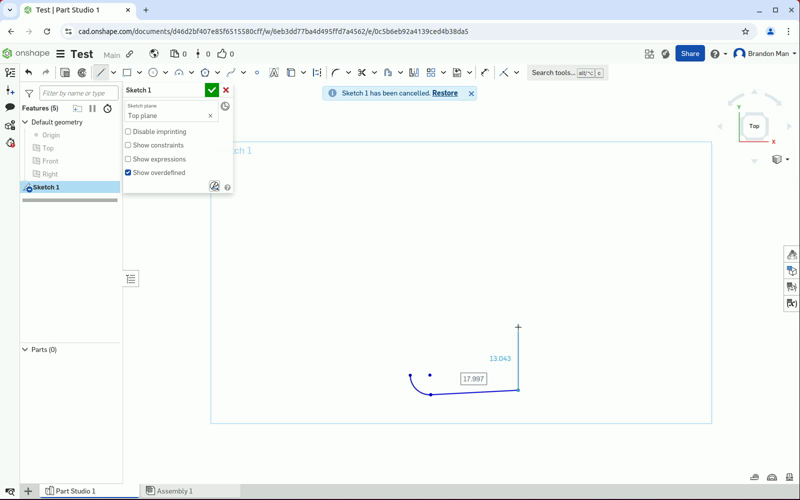
key_up(shift)
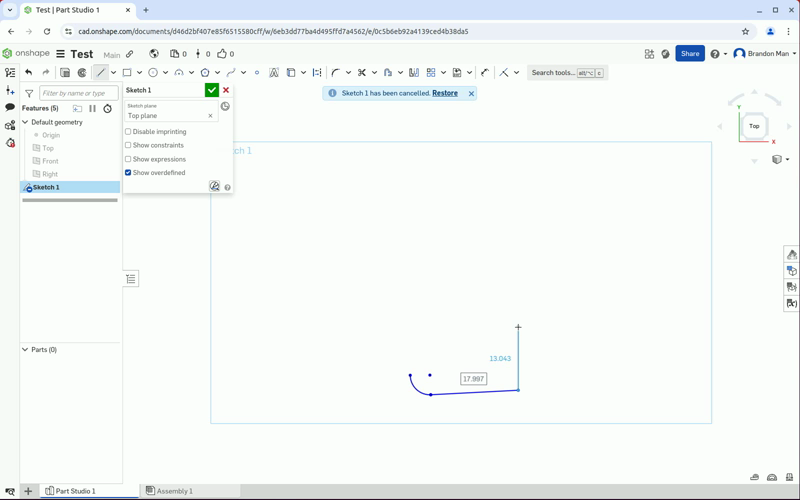
key_down(shift)
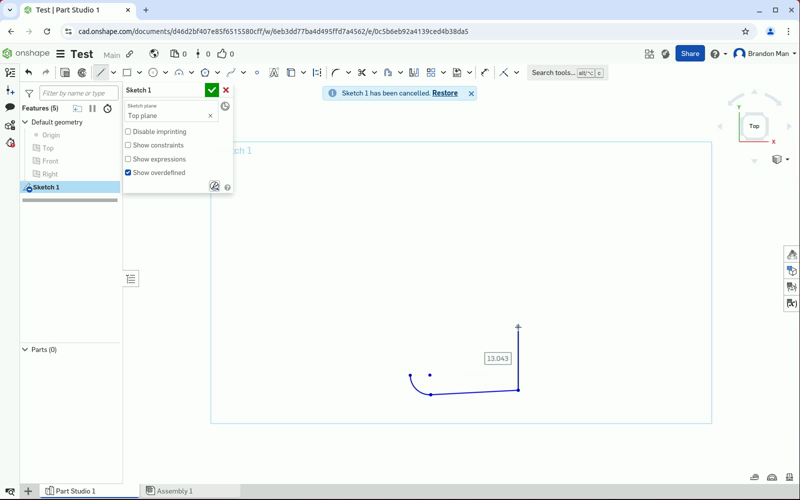
mouse_move(465, 297)
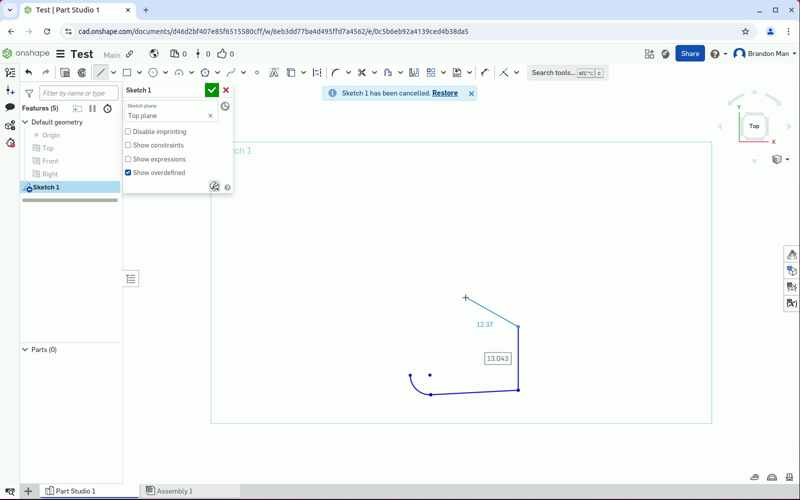
click(465, 297)
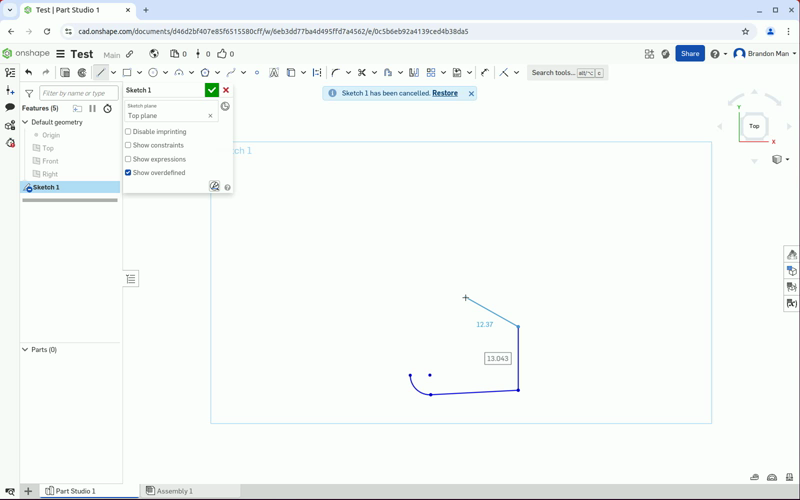
key_up(shift)
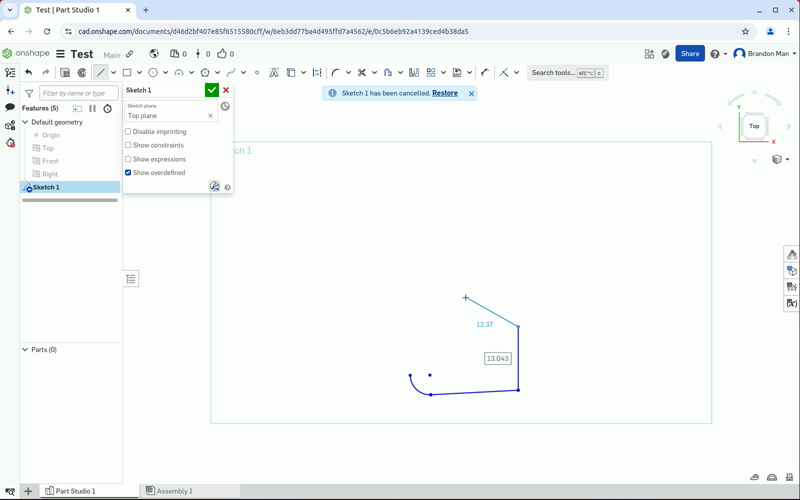
key_down(shift)
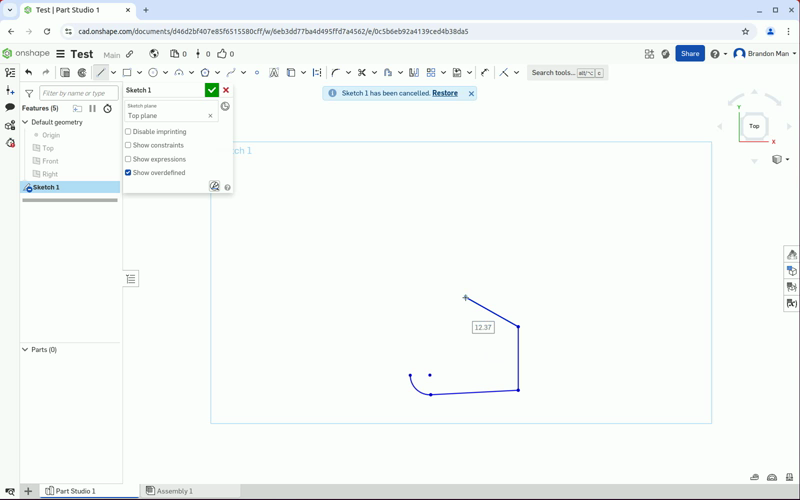
mouse_move(495, 297)
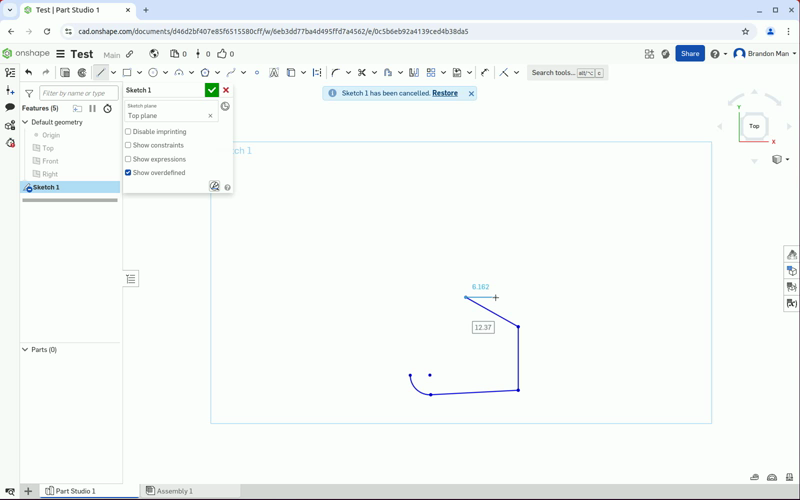
mouse_move(410, 317)
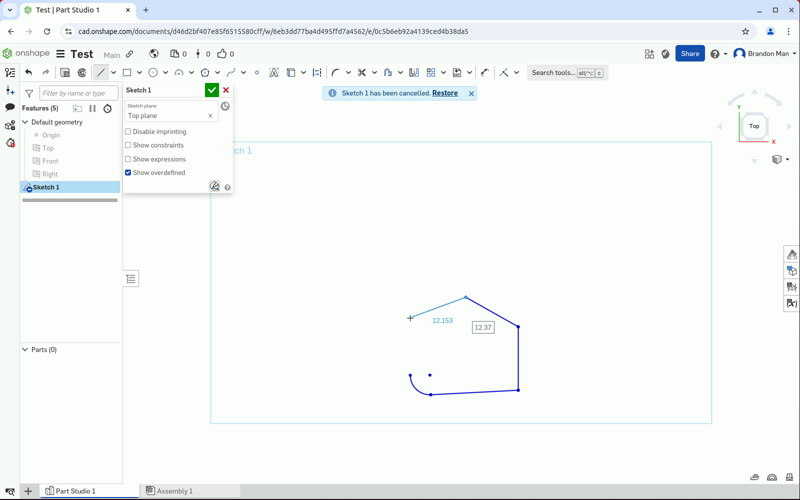
click(410, 317)
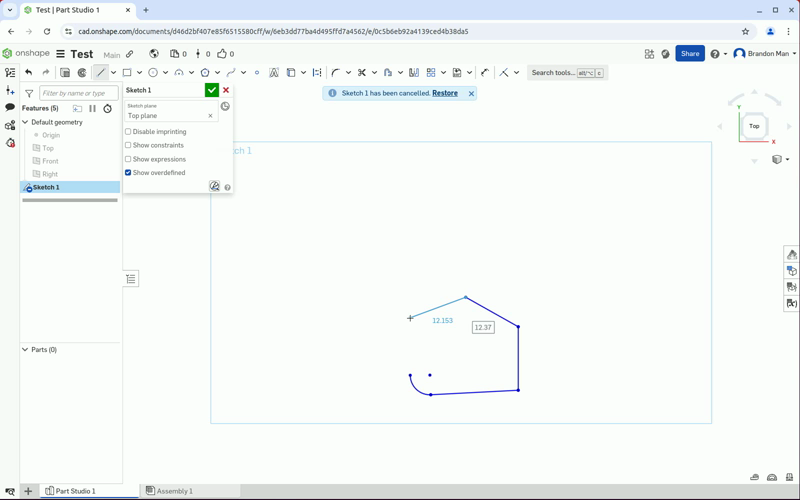
key_up(shift)
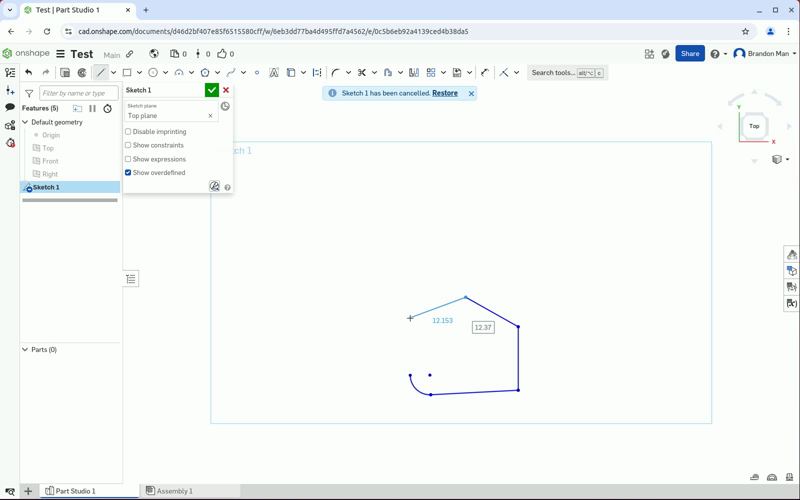
mouse_move(440, 317)
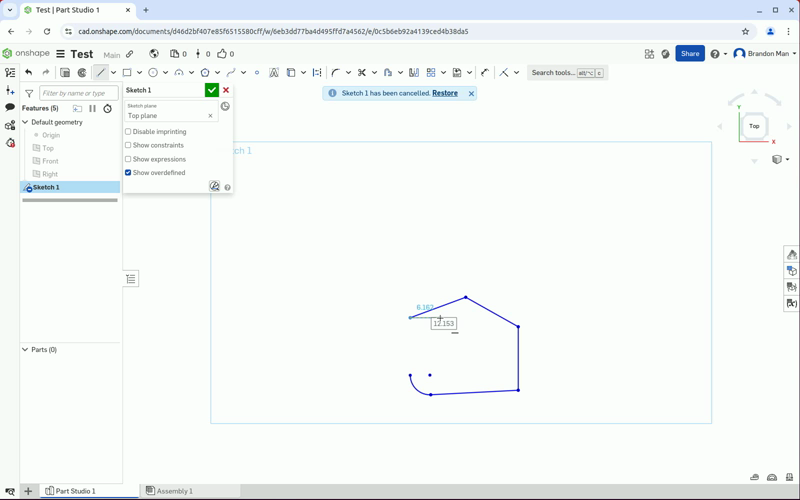
key_down(shift)
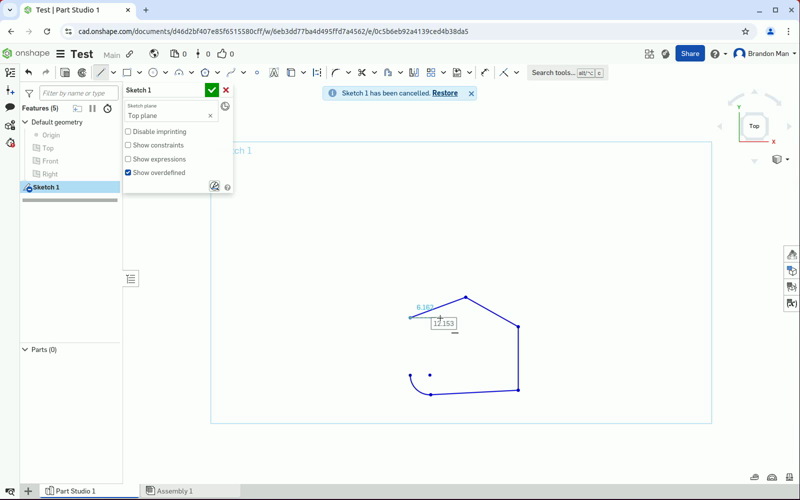
mouse_move(410, 375)
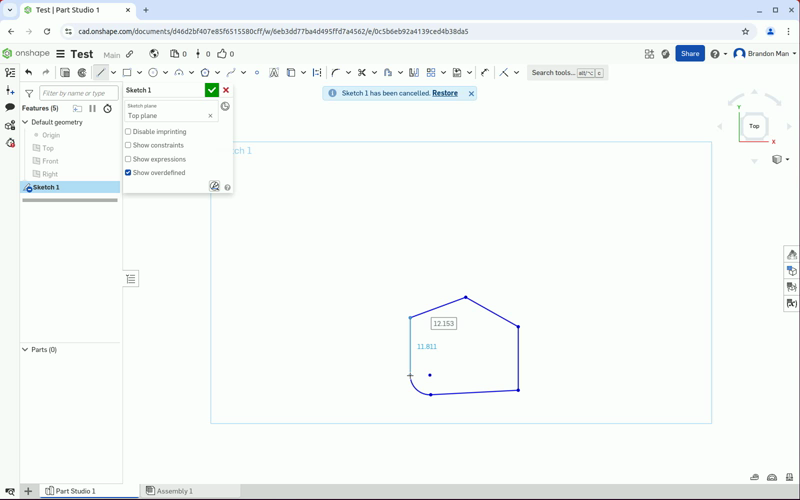
key_up(shift)
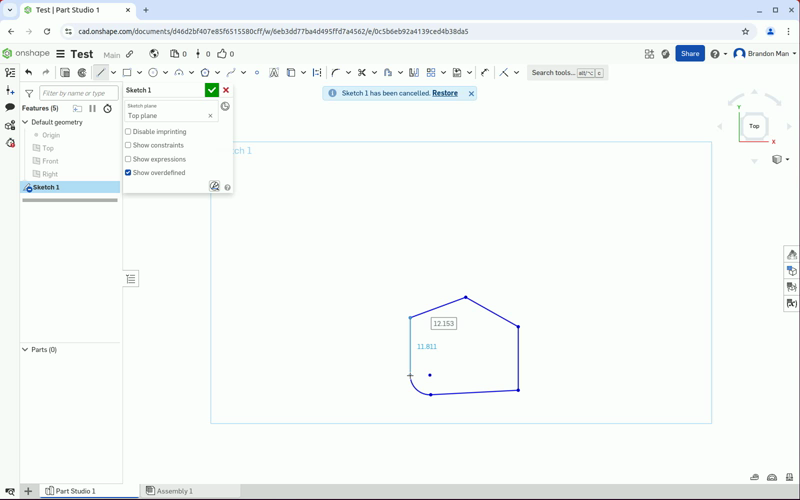
click(410, 375)
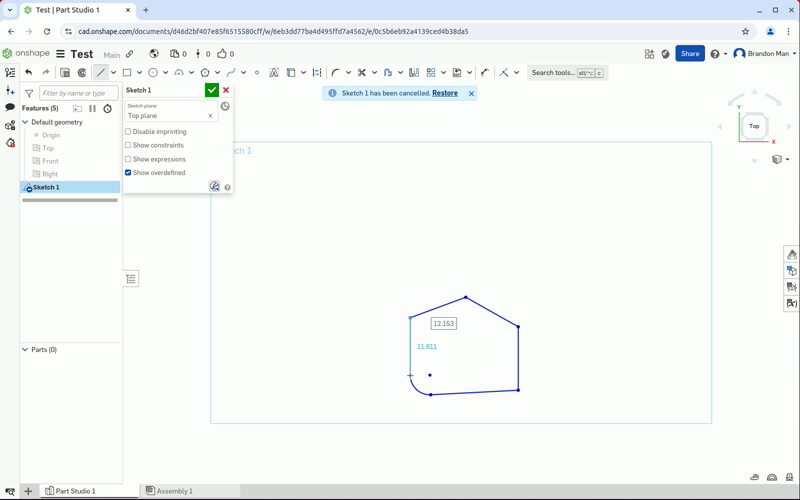
key(esc)
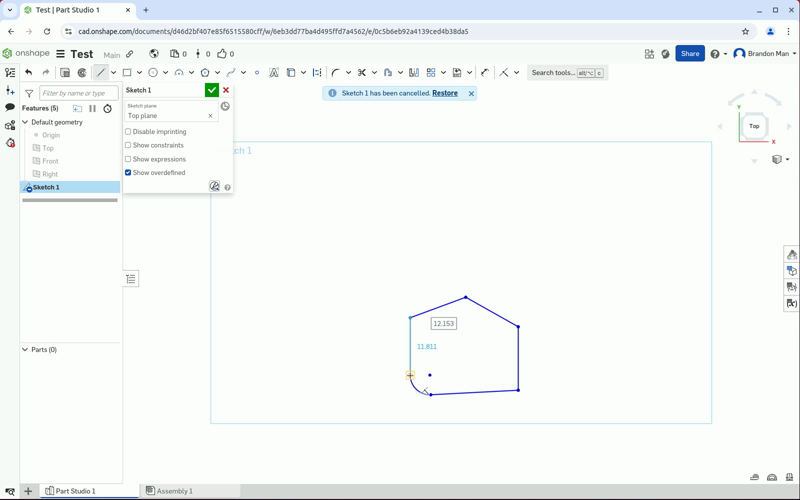
mouse_move(454, 322)
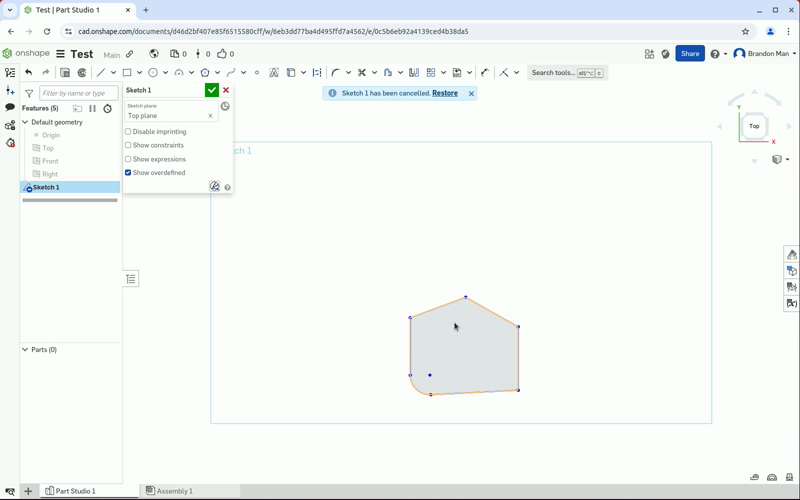
click(454, 322)
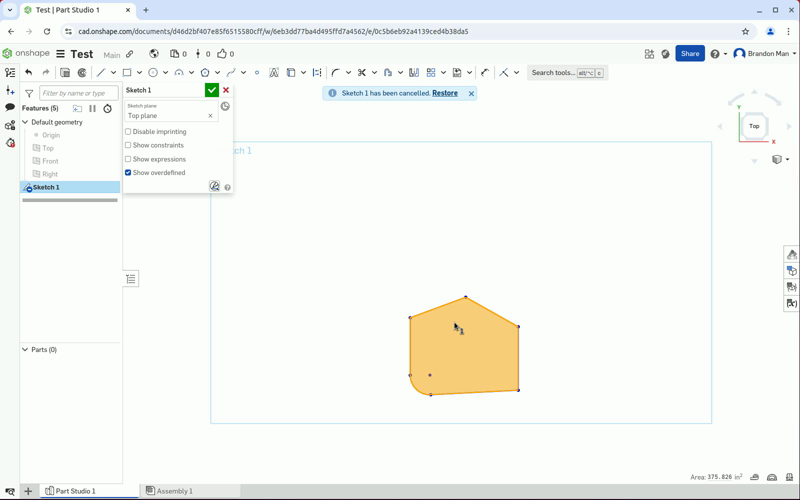
mouse_move(73, 352)
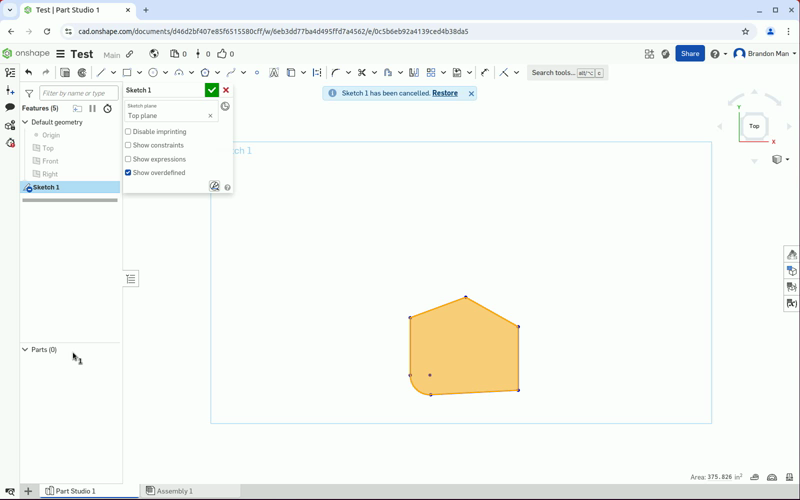
key(shift+y)
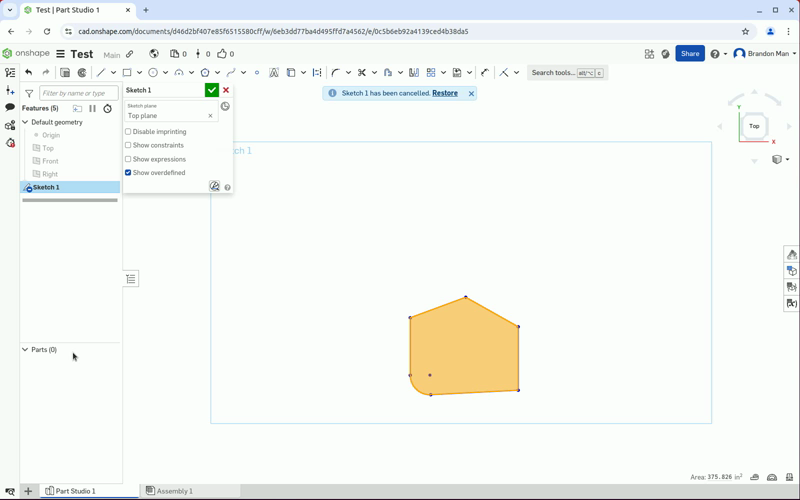
key(shift+e)
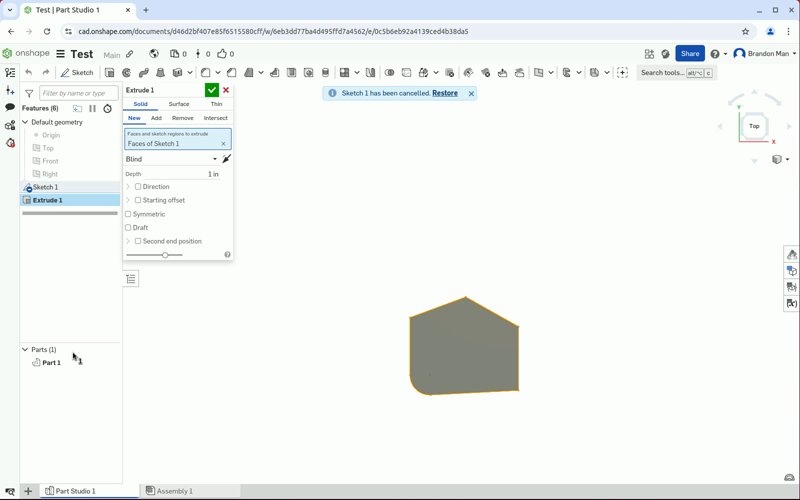
mouse_move(143, 106)
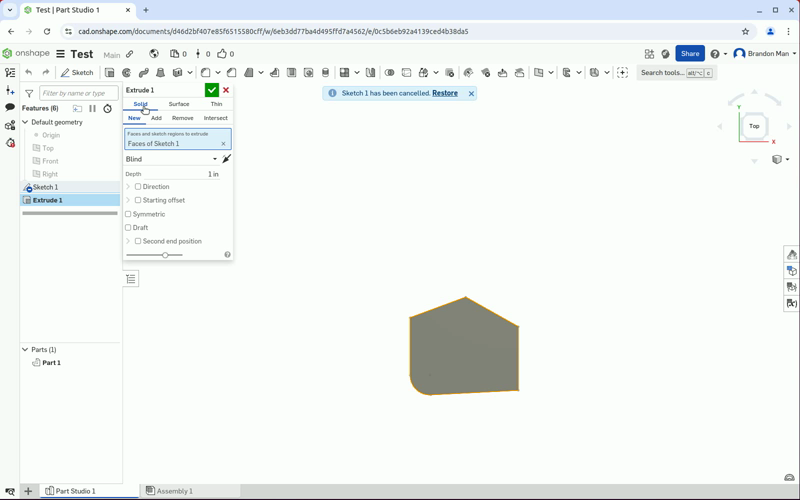
click(143, 106)
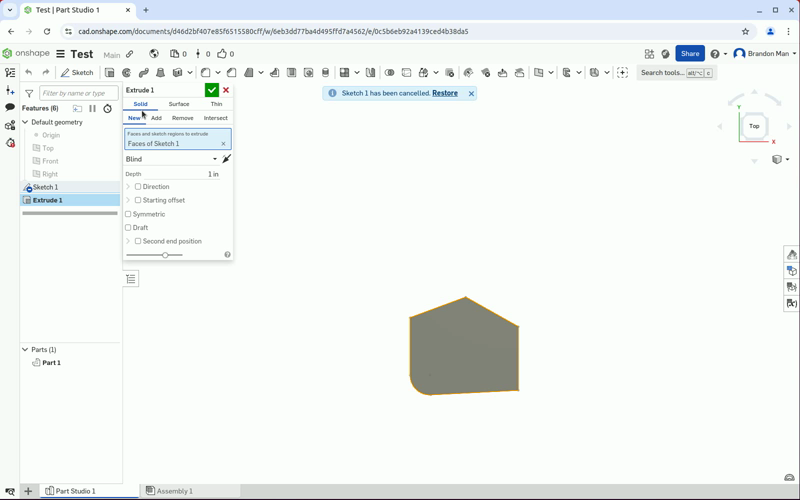
mouse_move(137, 120)
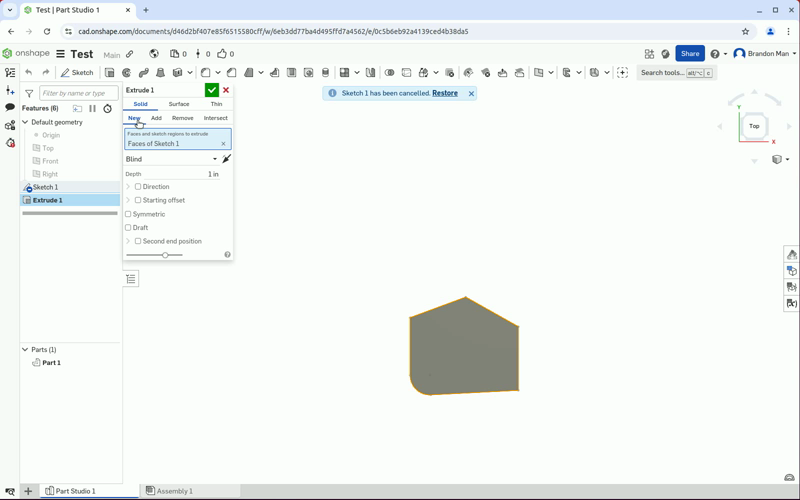
click(137, 120)
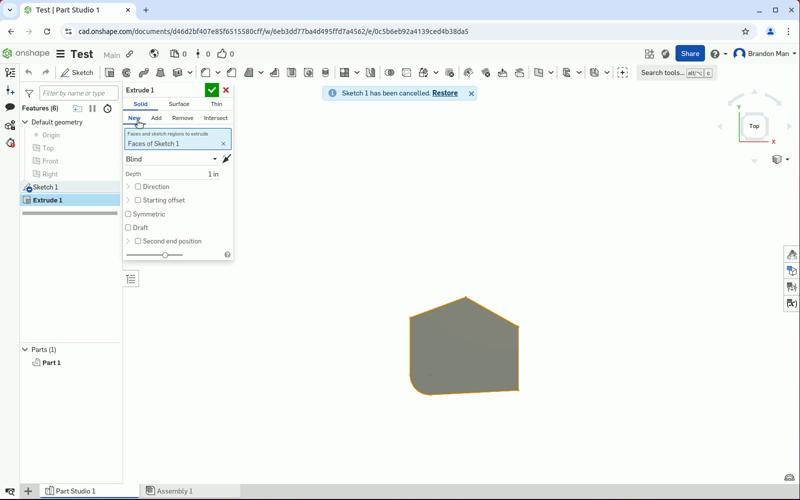
key(tab, 4)
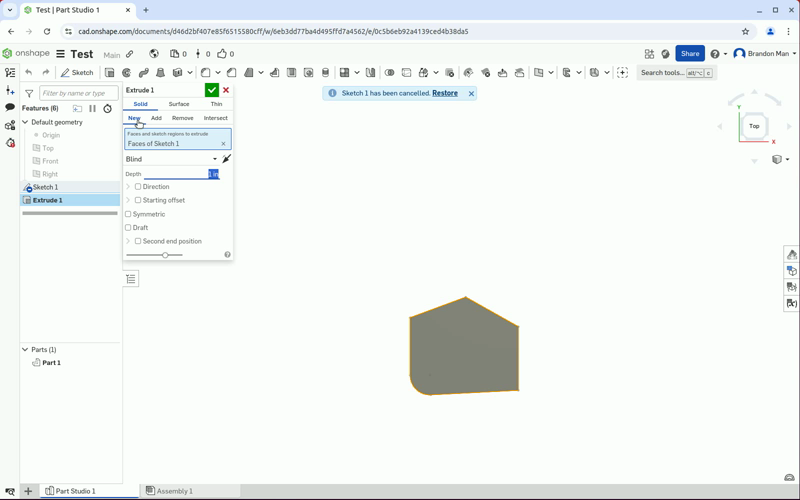
text(5.055)
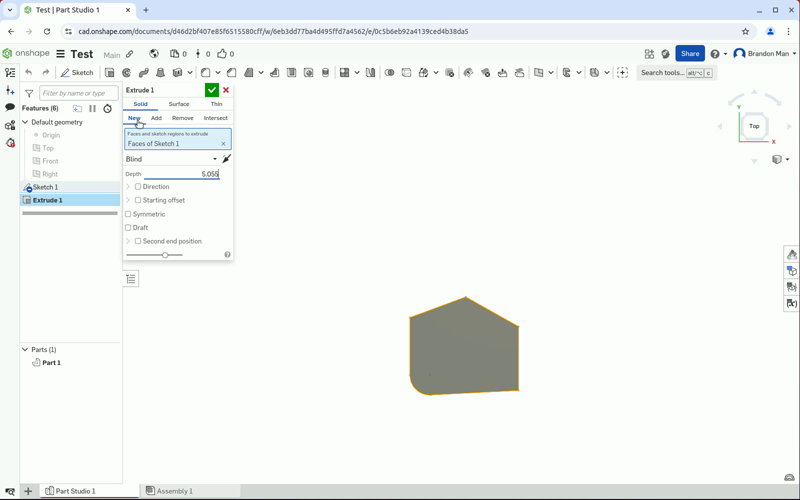
key(enter)
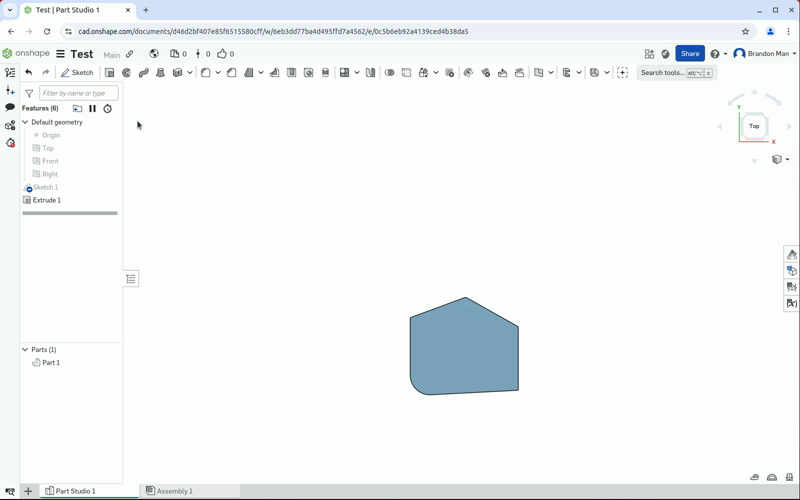
key(shift+h)
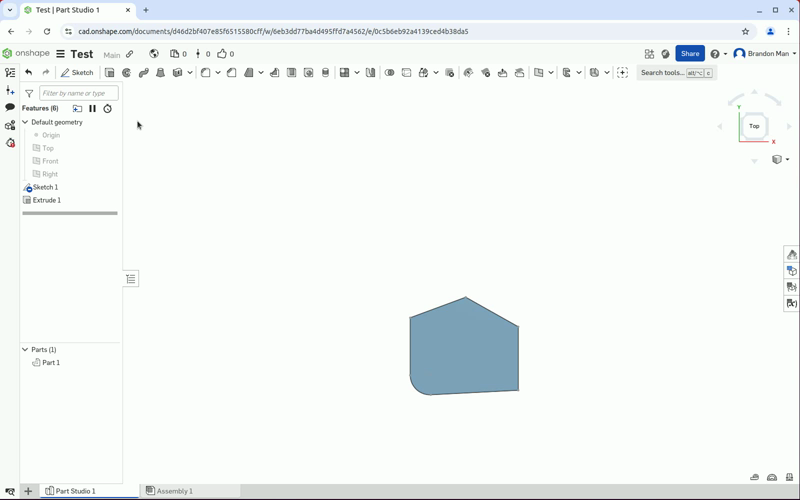
key(shift+h)
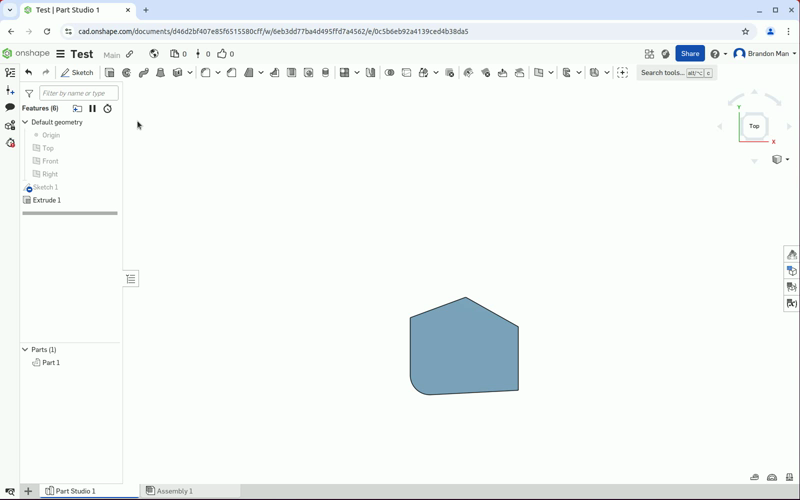
mouse_move(73, 189)
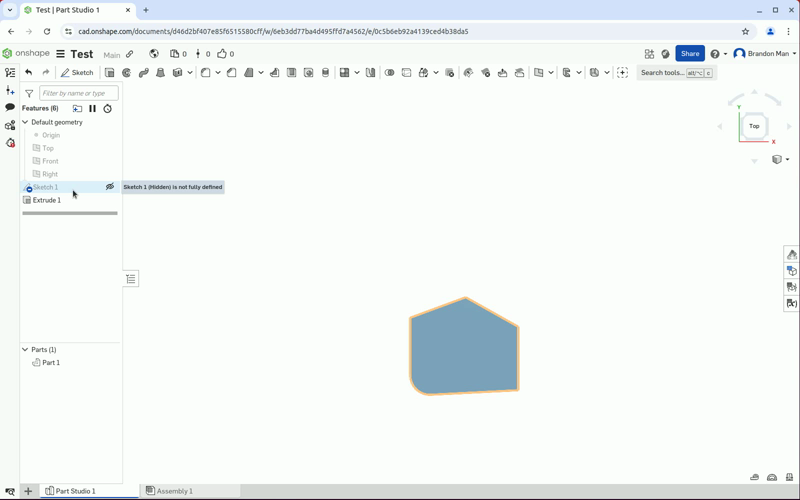
click(73, 189)
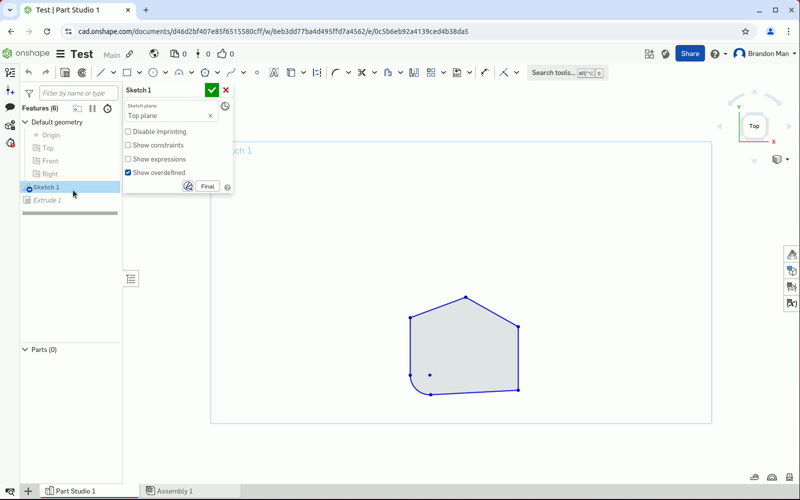
mouse_move(229, 92)
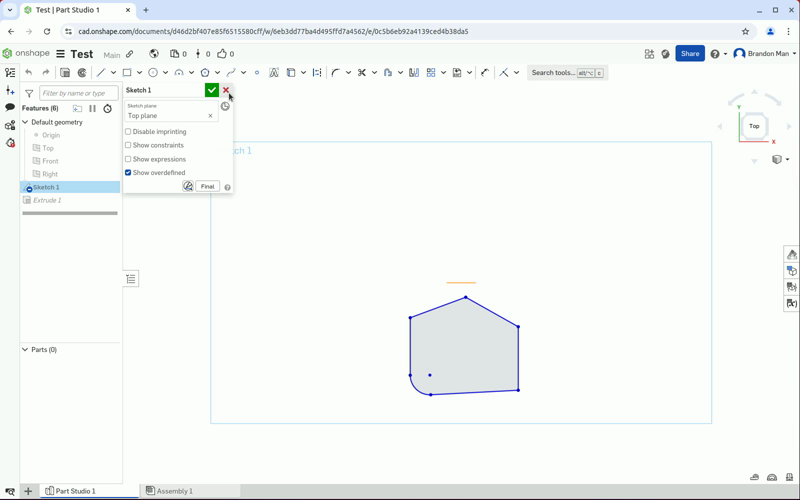
click(229, 92)
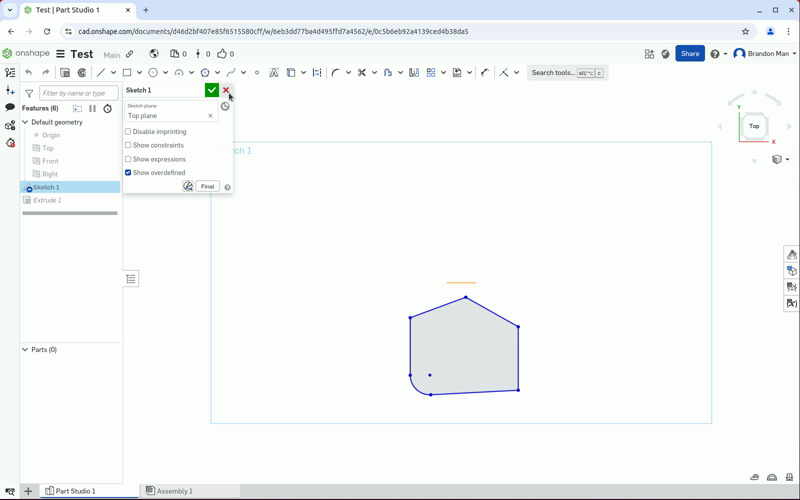
key(shift+s)
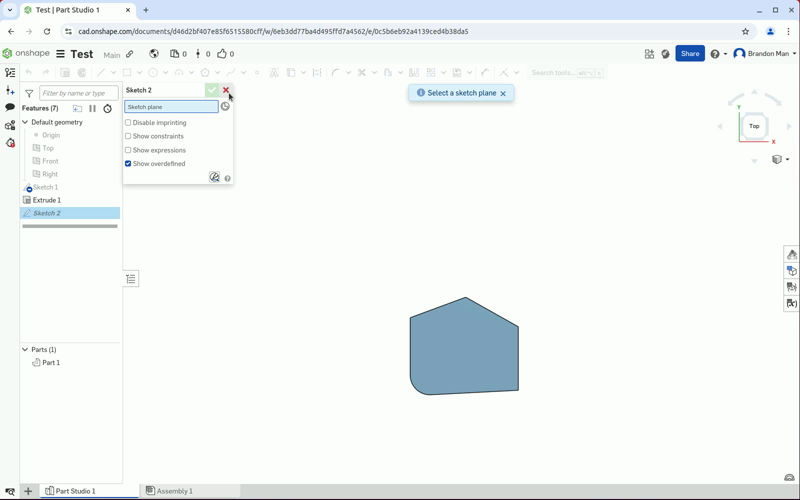
mouse_move(73, 150)
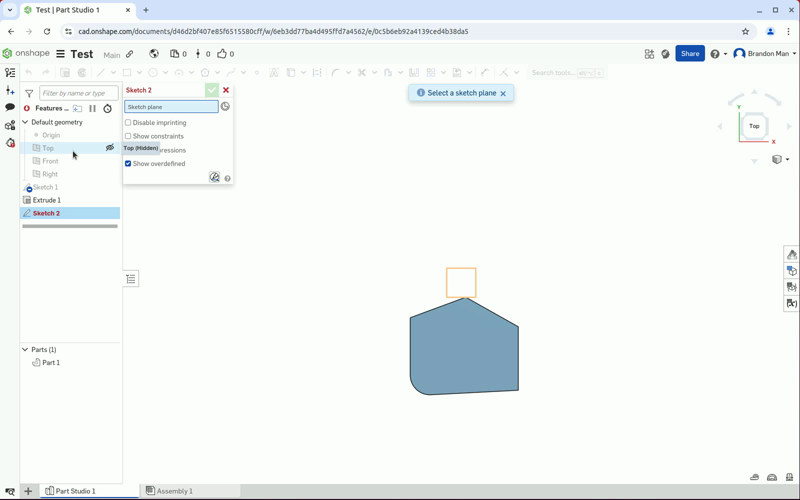
click(73, 150)
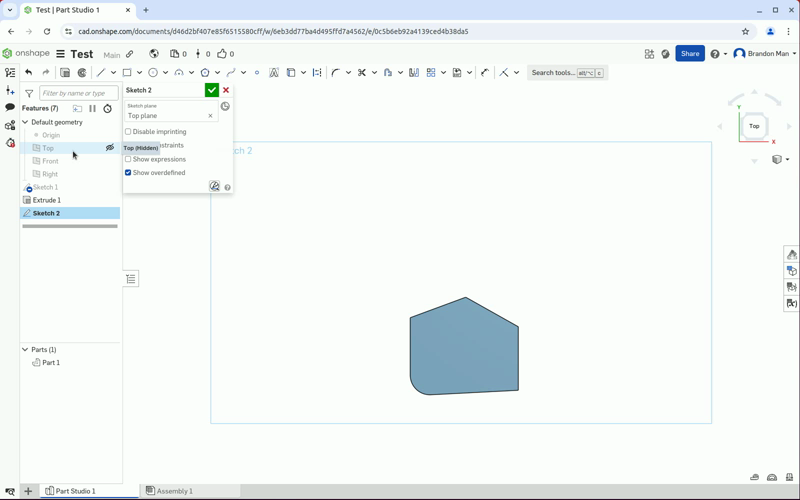
mouse_move(73, 352)
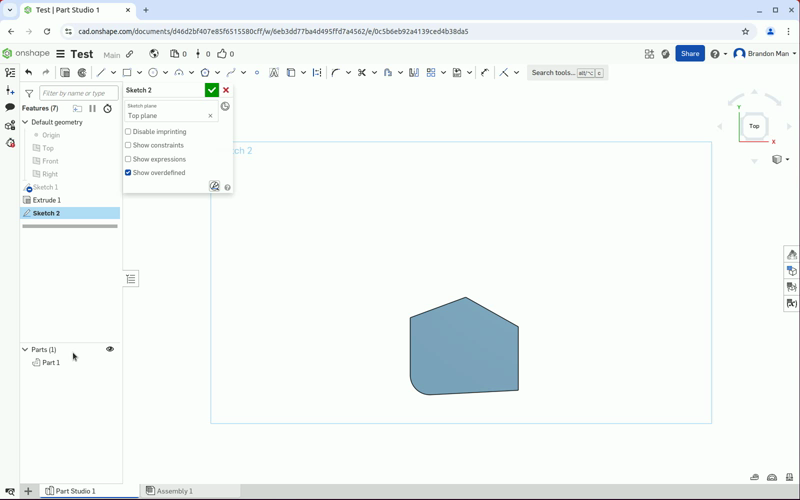
key(y)
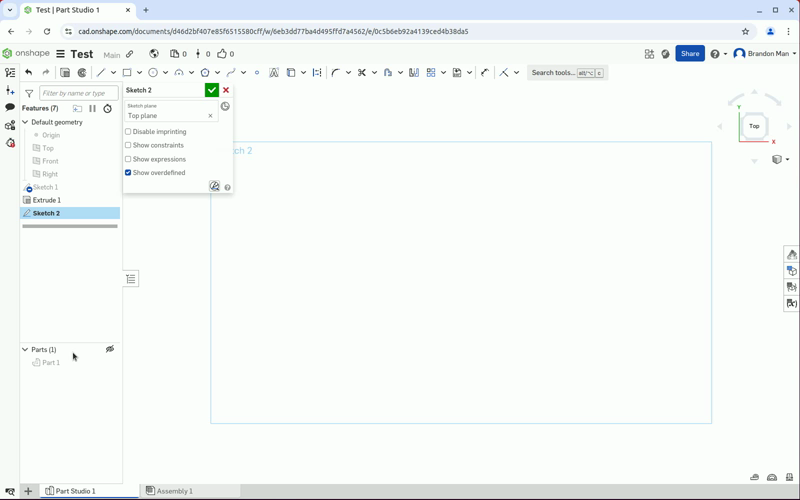
key(l)
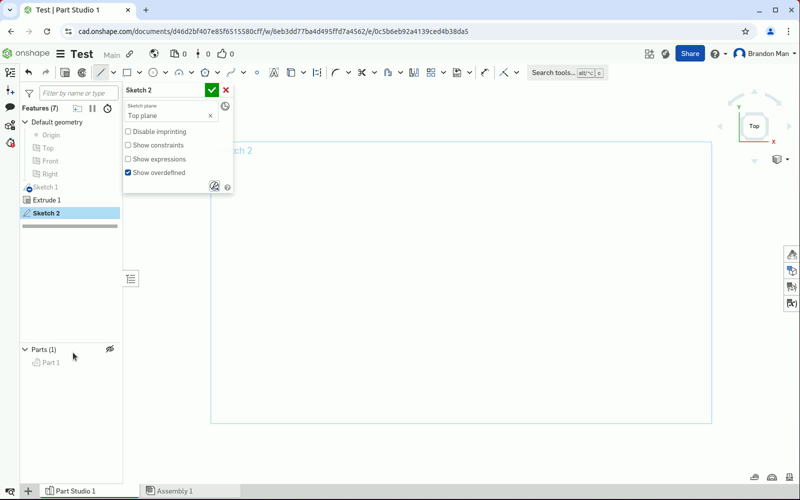
key_down(shift)
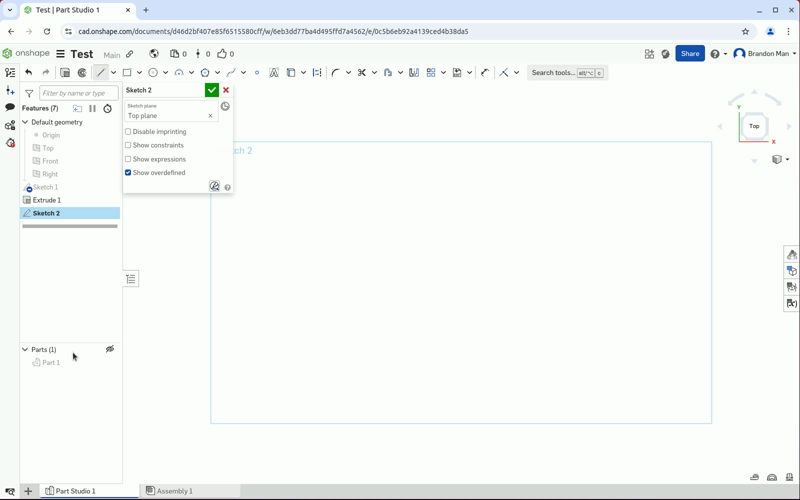
mouse_move(430, 234)
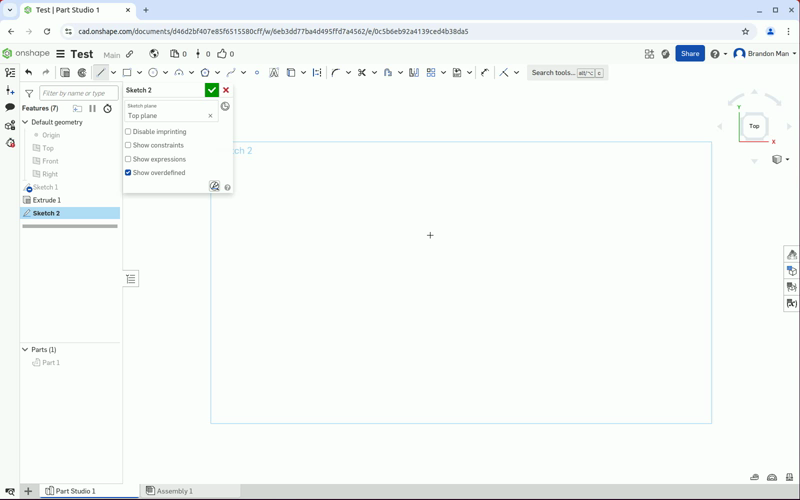
click(430, 234)
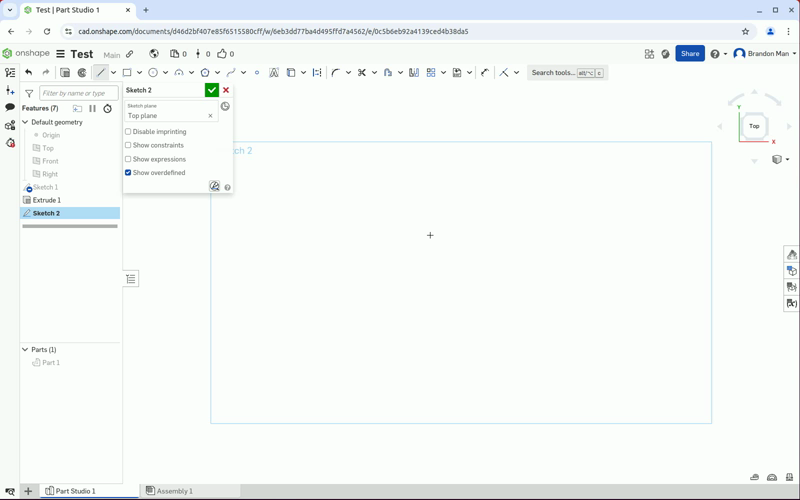
key_up(shift)
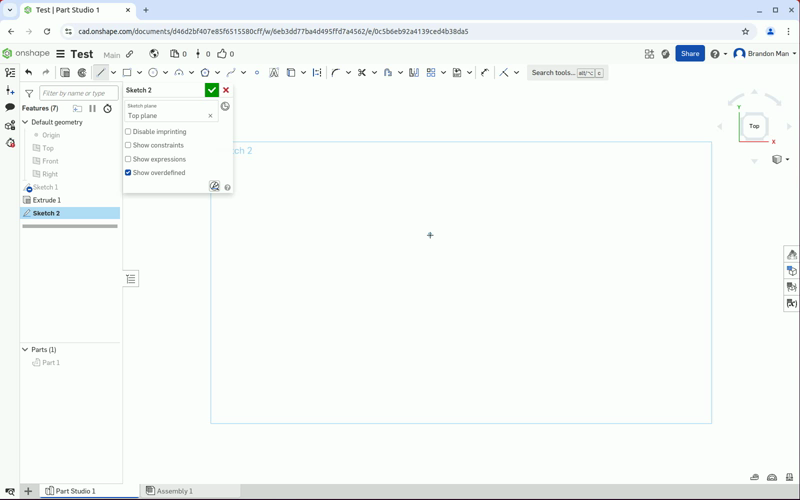
key_down(shift)
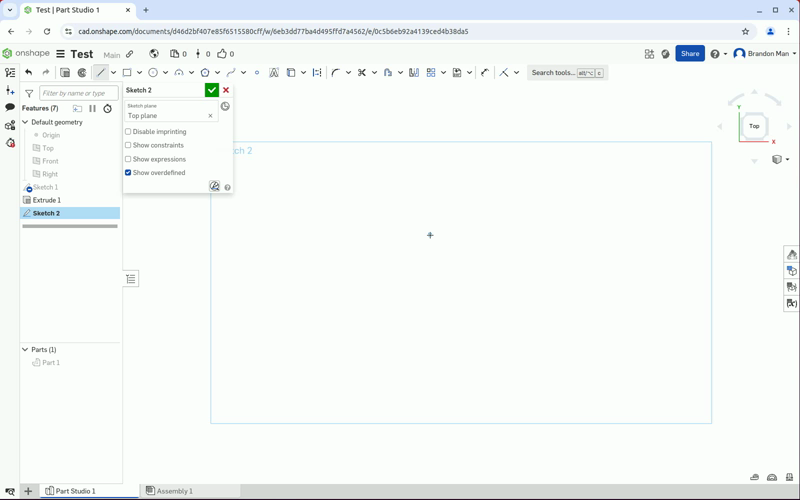
mouse_move(460, 234)
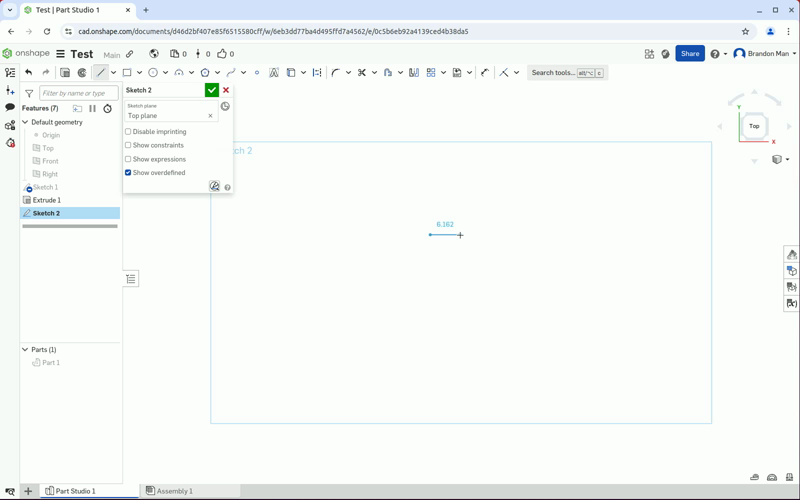
mouse_move(460, 265)
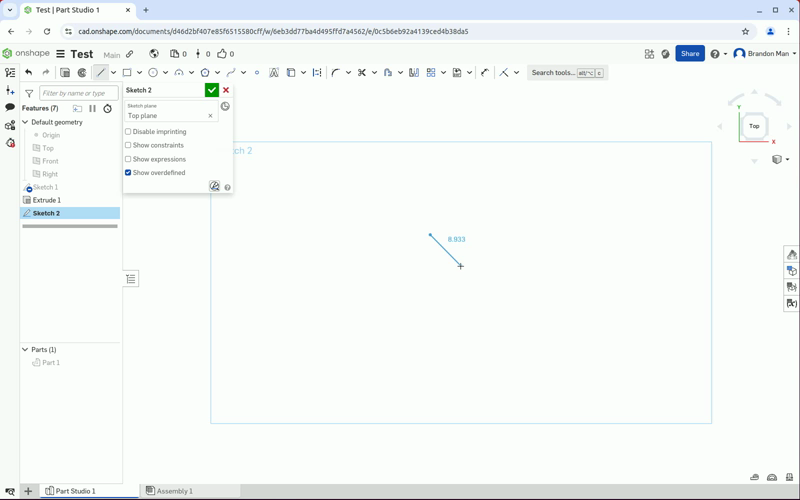
click(460, 265)
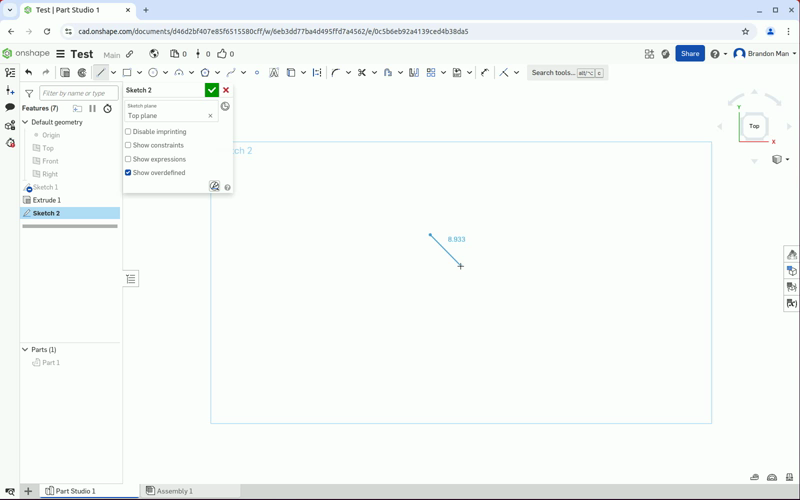
key_up(shift)
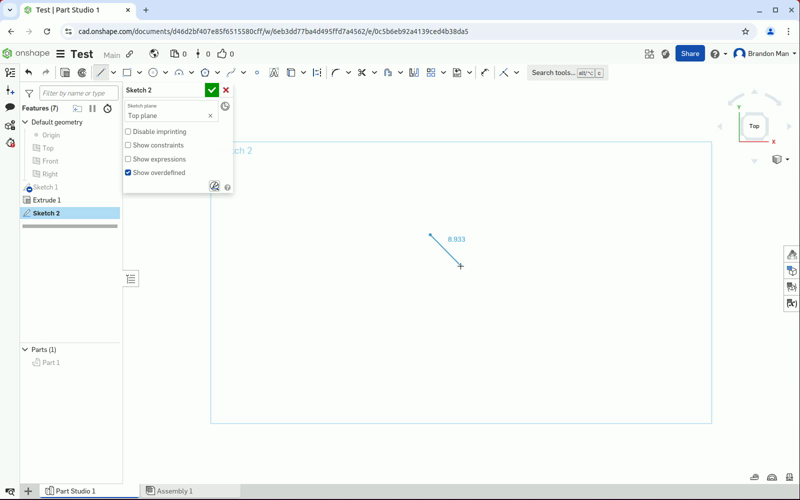
key_down(shift)
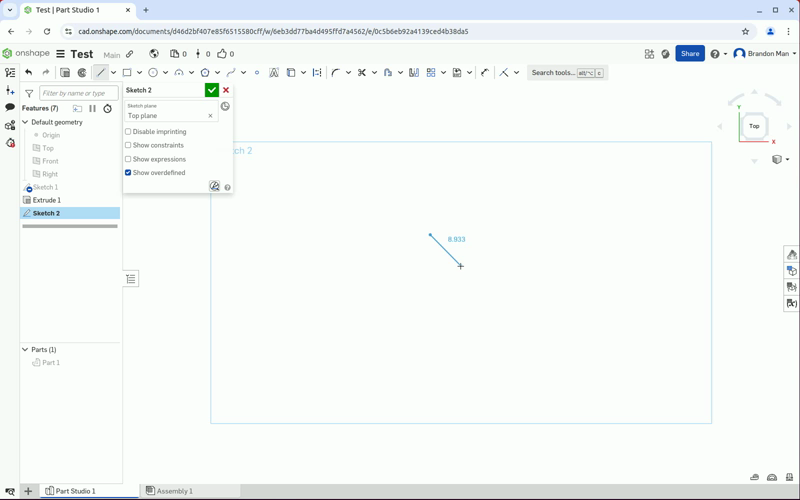
mouse_move(490, 265)
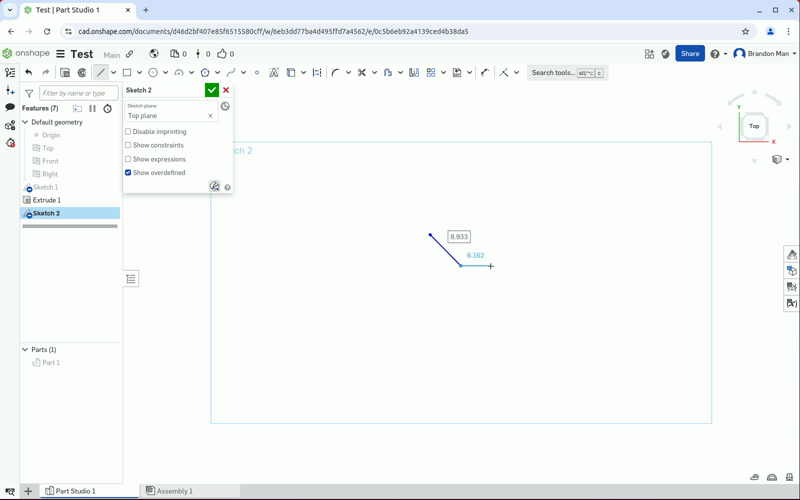
mouse_move(460, 289)
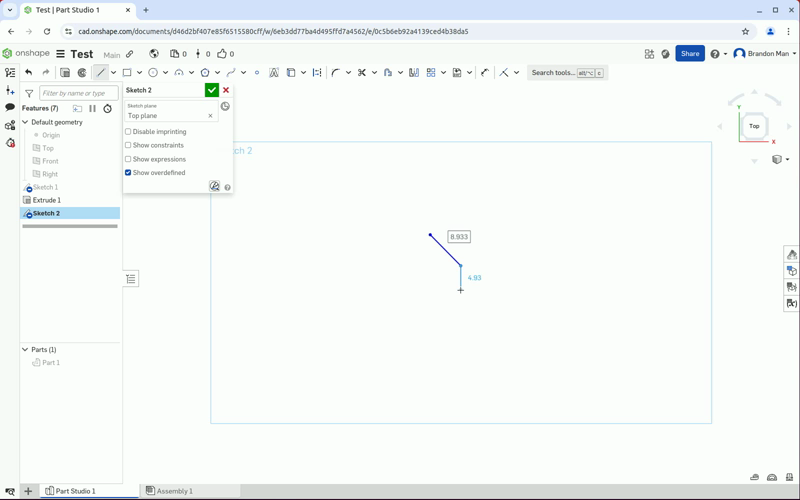
click(460, 289)
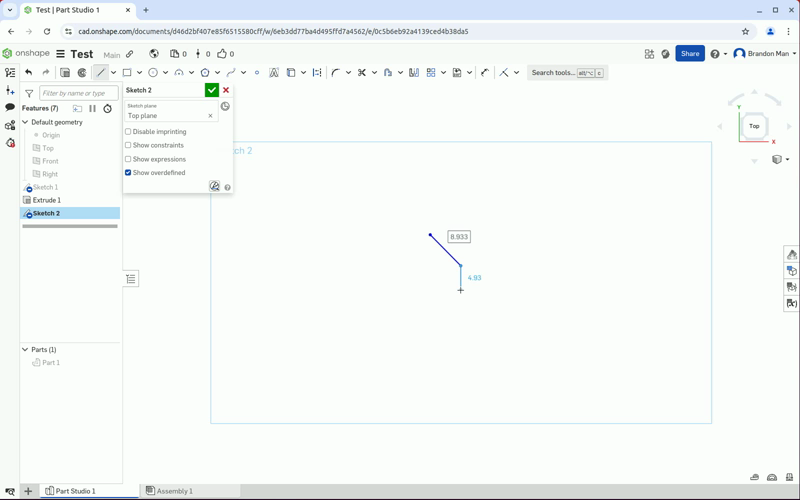
key_up(shift)
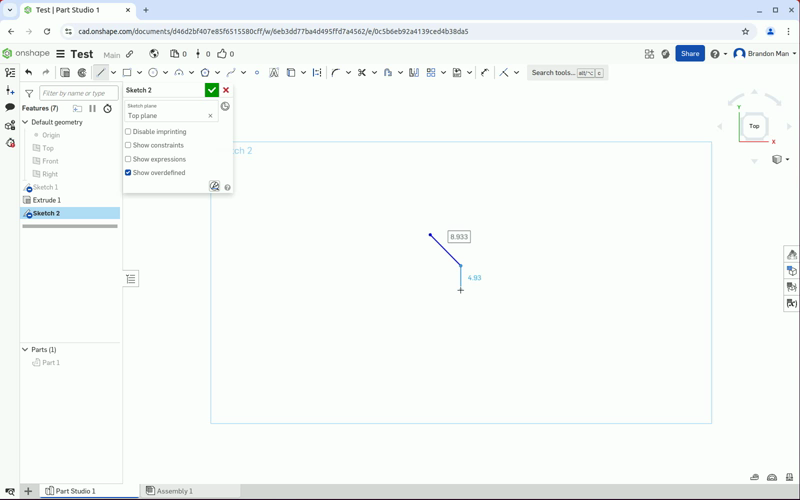
key_down(shift)
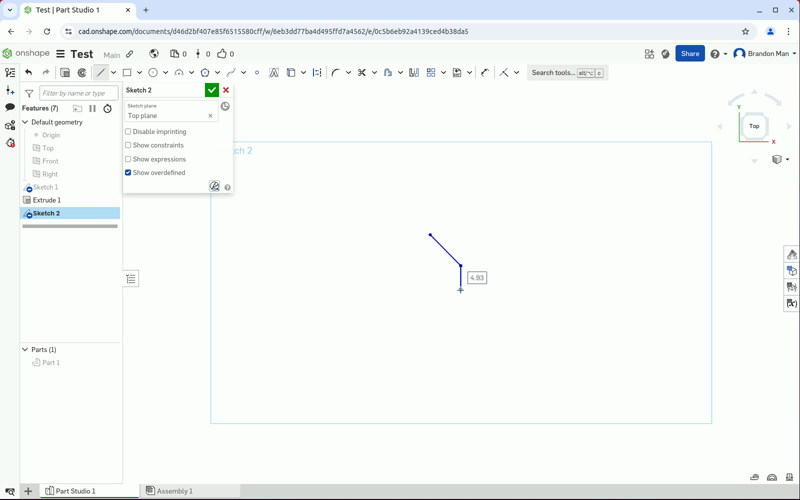
mouse_move(490, 289)
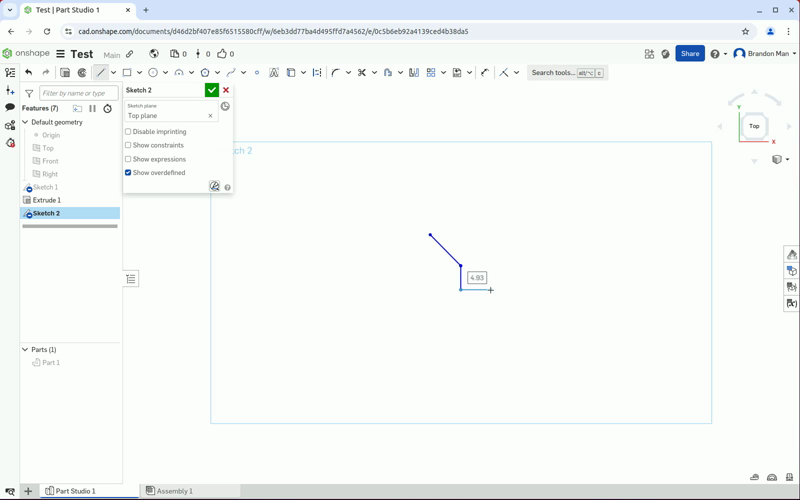
mouse_move(514, 289)
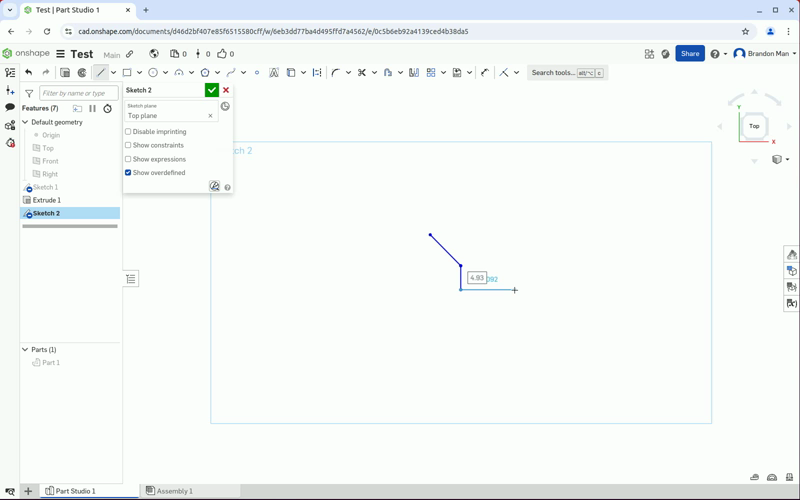
click(514, 289)
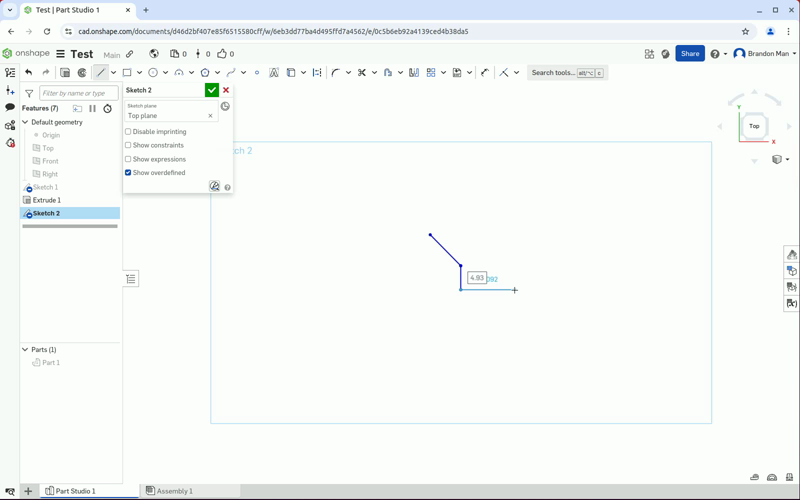
key_up(shift)
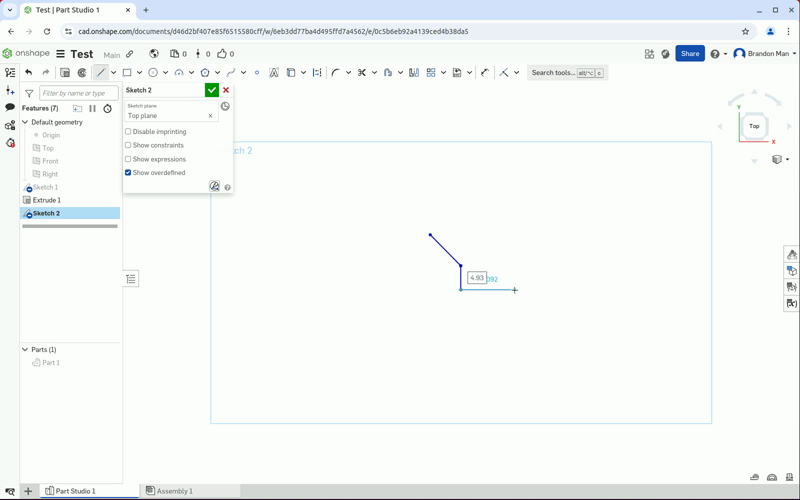
key_down(shift)
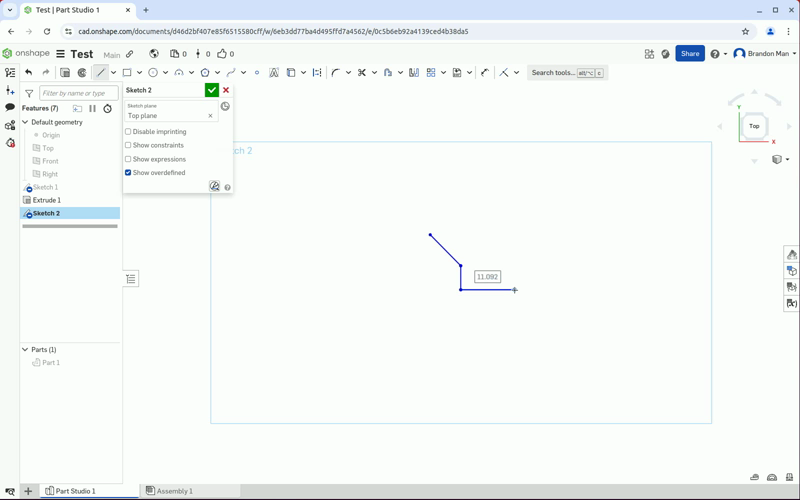
mouse_move(544, 289)
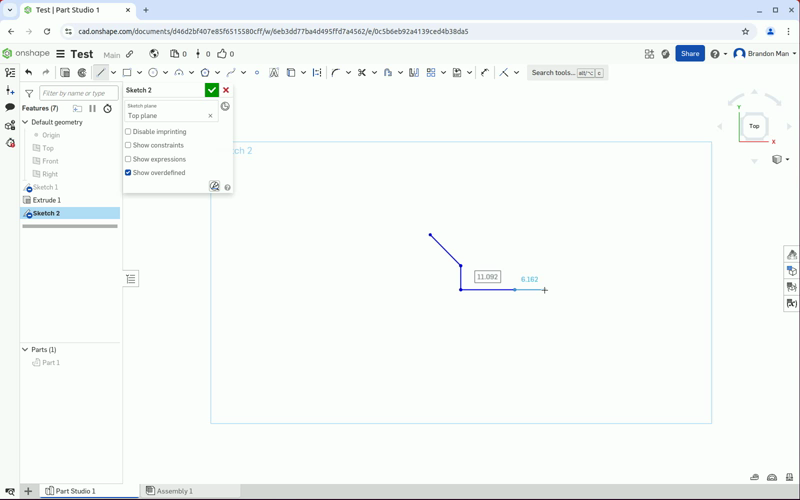
mouse_move(514, 246)
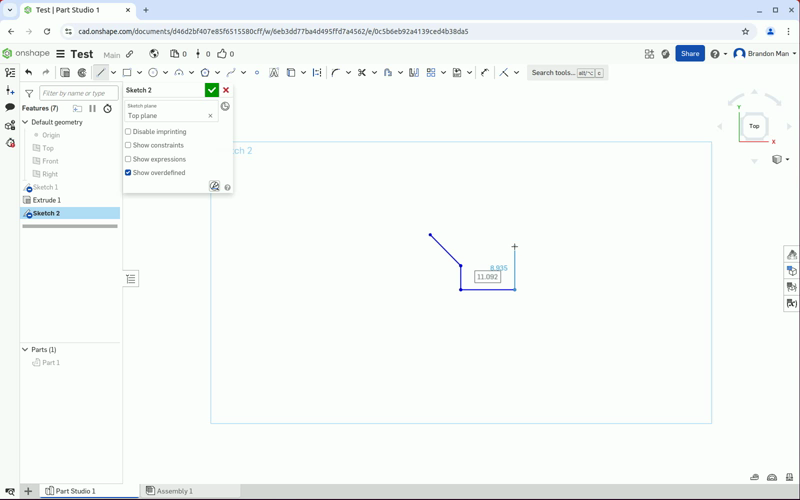
click(514, 246)
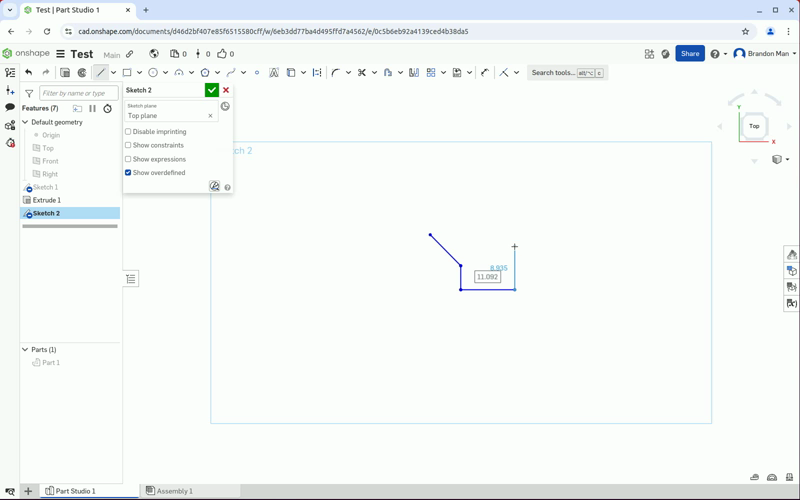
key_up(shift)
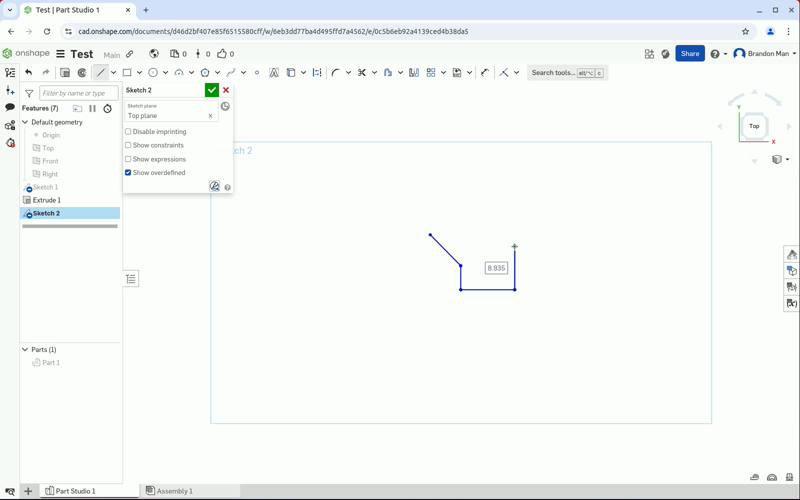
key_down(shift)
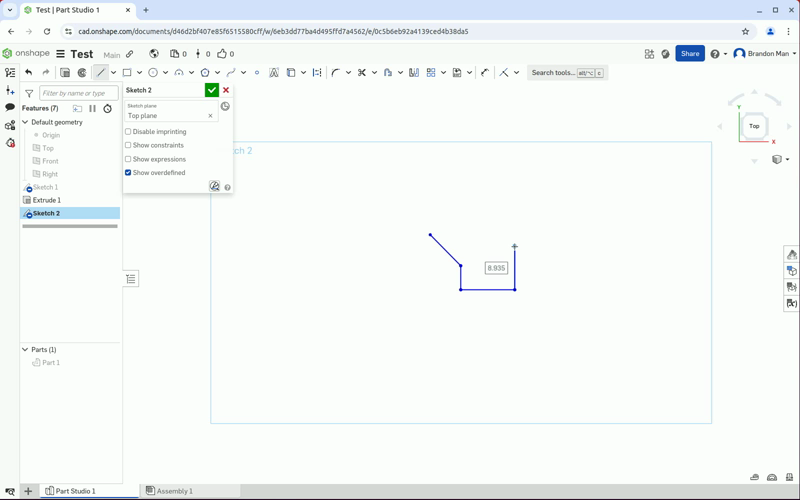
mouse_move(544, 246)
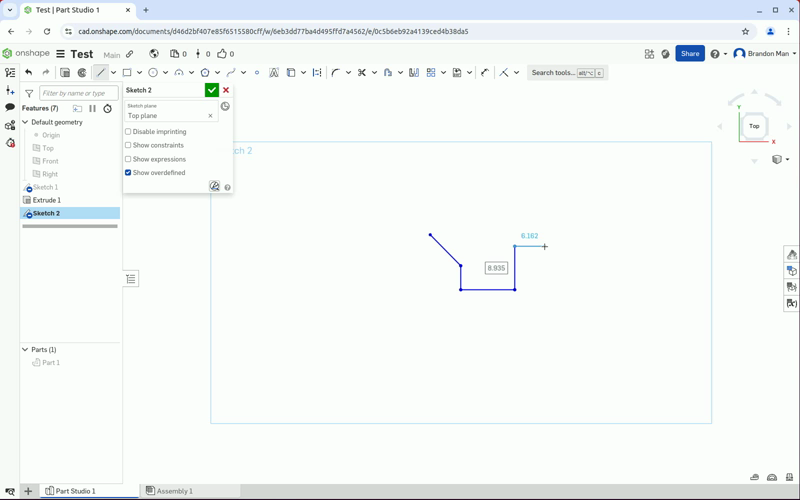
mouse_move(546, 234)
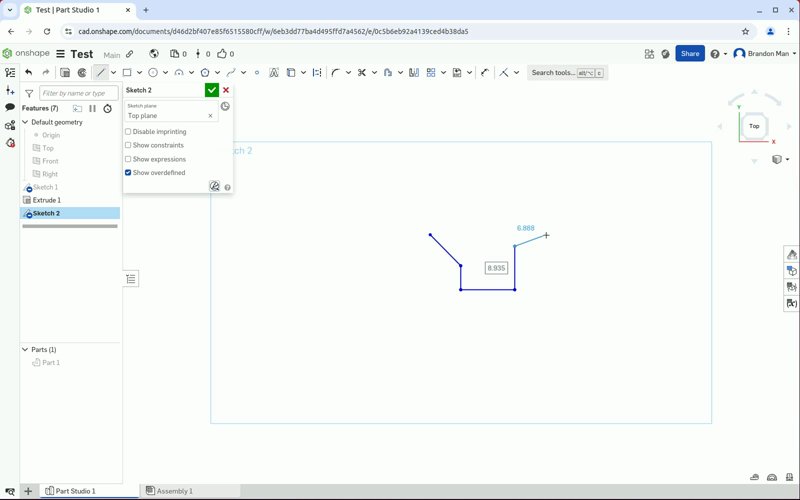
click(546, 234)
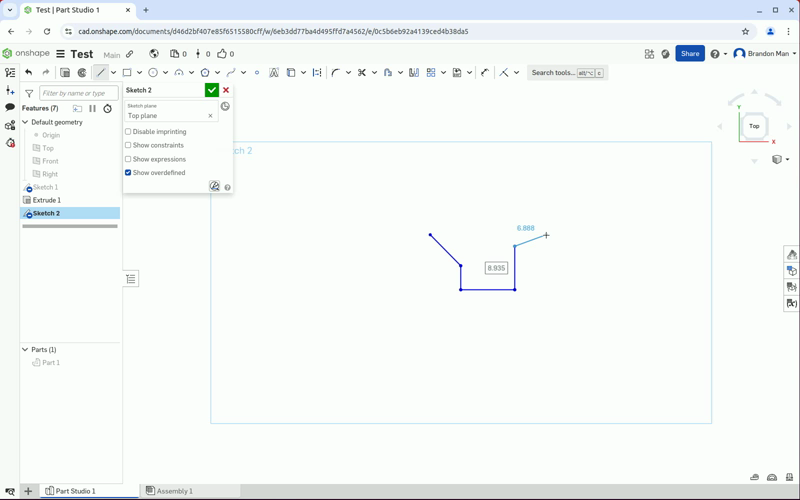
key_up(shift)
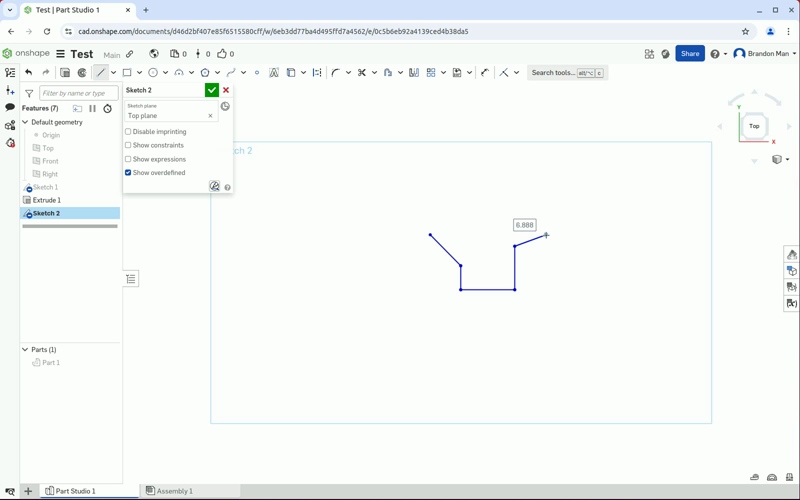
key_down(shift)
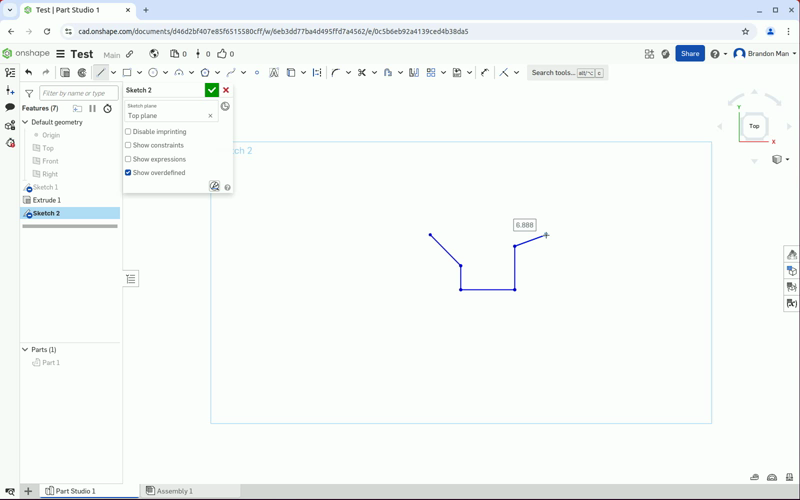
mouse_move(576, 234)
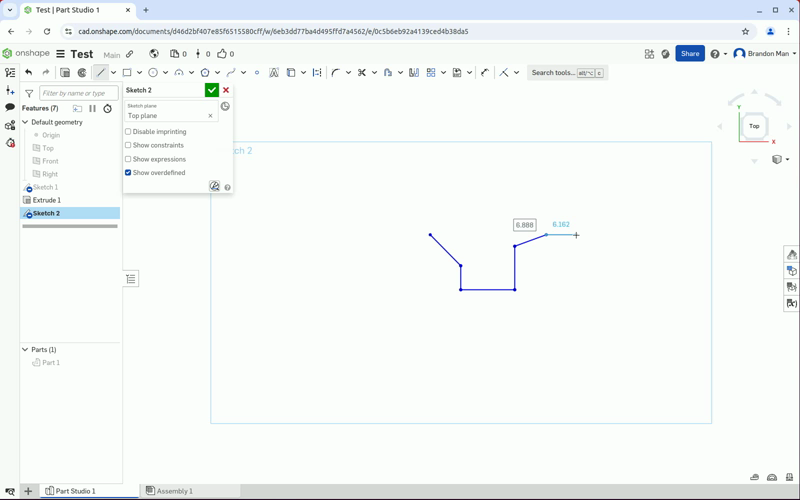
mouse_move(520, 204)
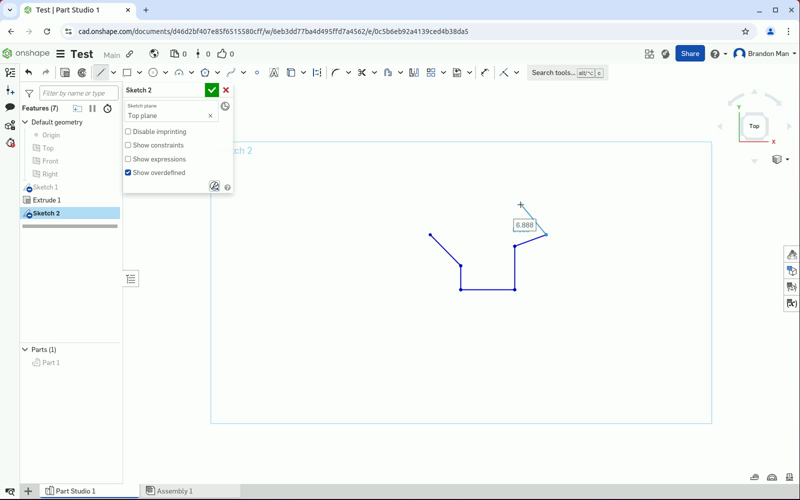
click(520, 204)
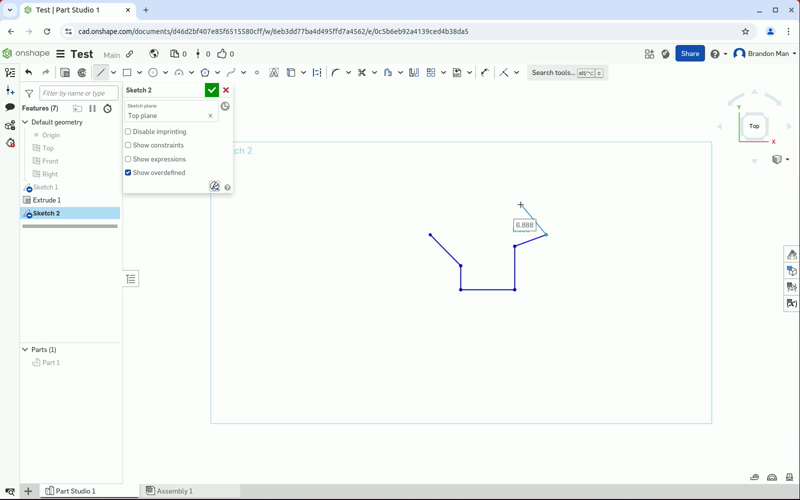
key_up(shift)
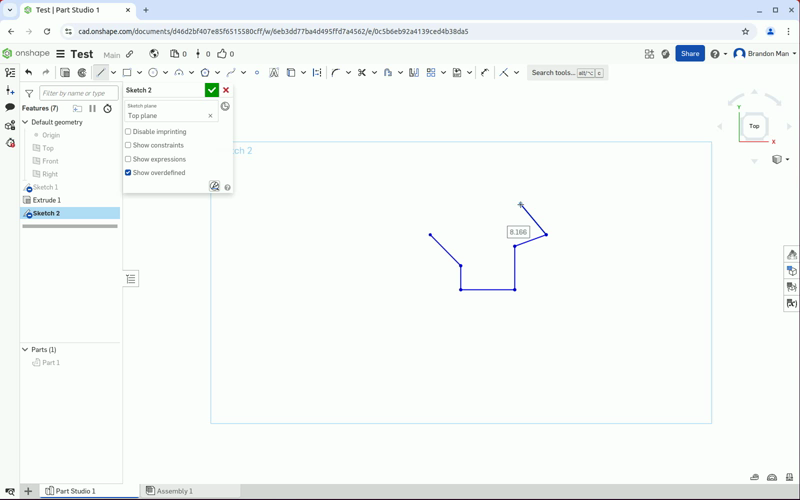
key_down(shift)
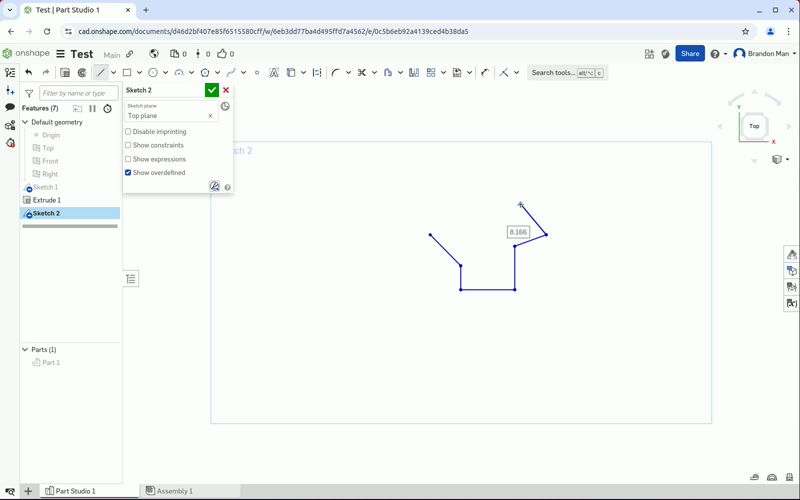
mouse_move(460, 204)
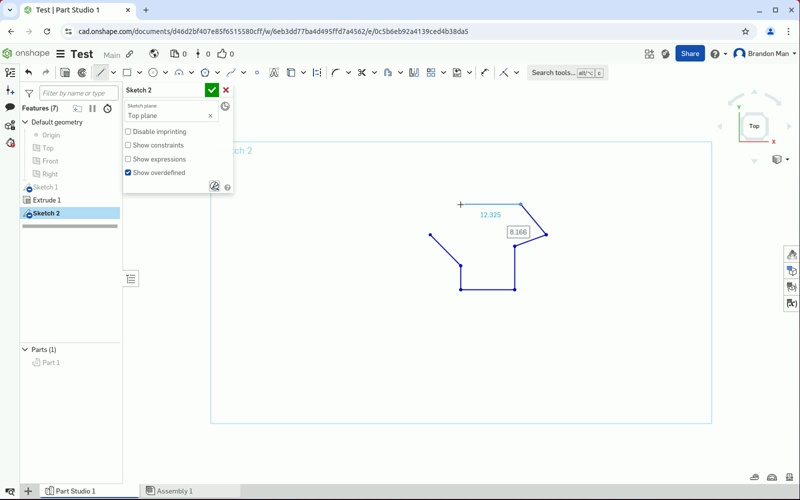
click(460, 204)
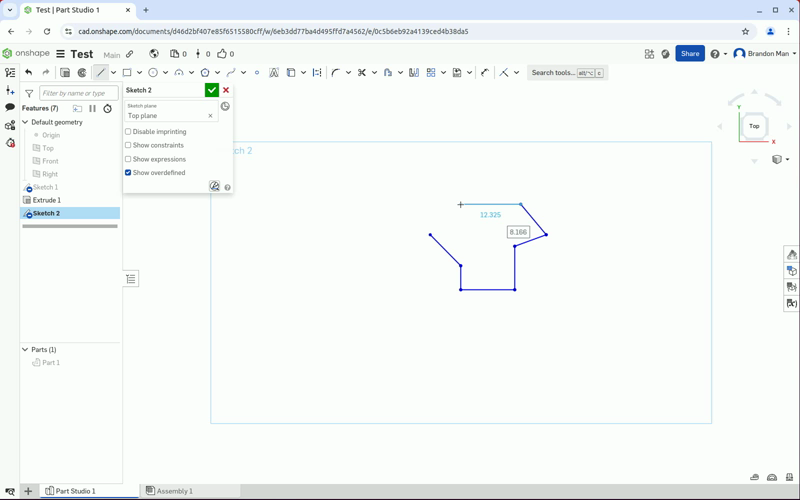
key_up(shift)
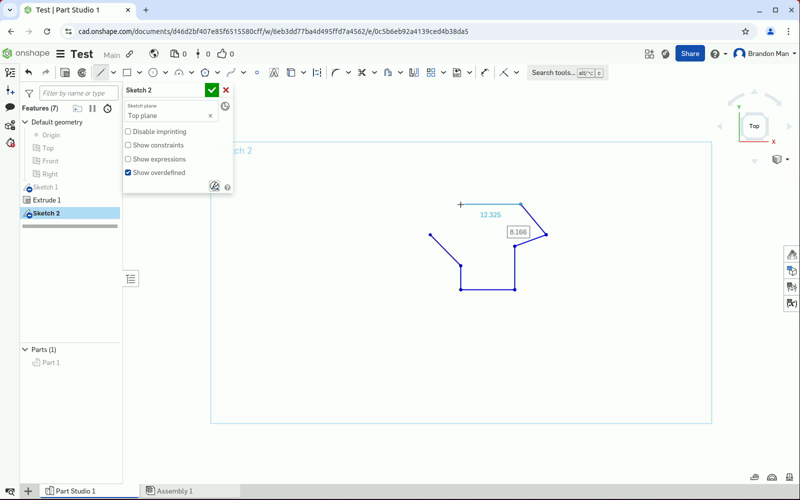
mouse_move(490, 204)
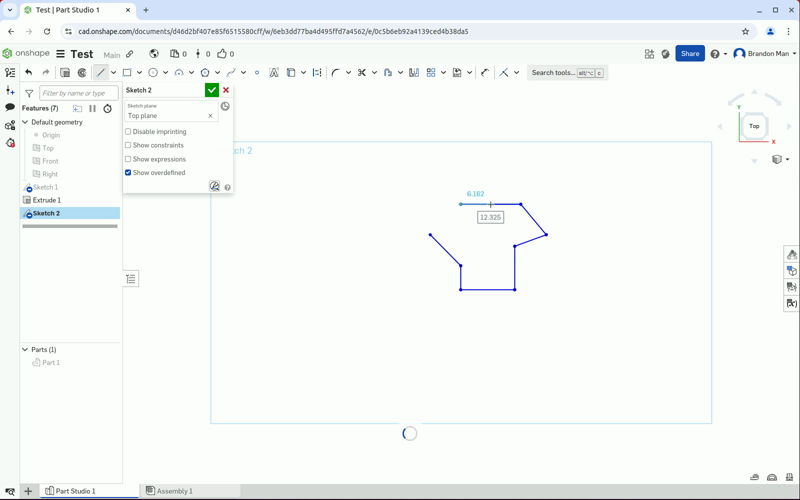
key_down(shift)
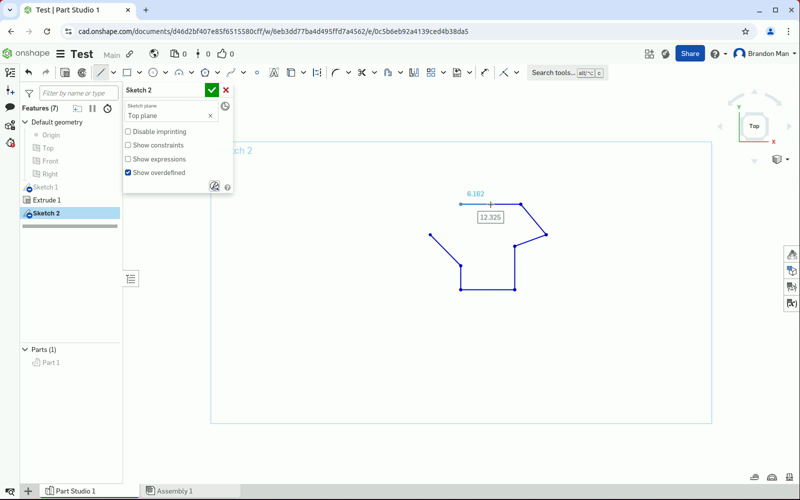
mouse_move(430, 234)
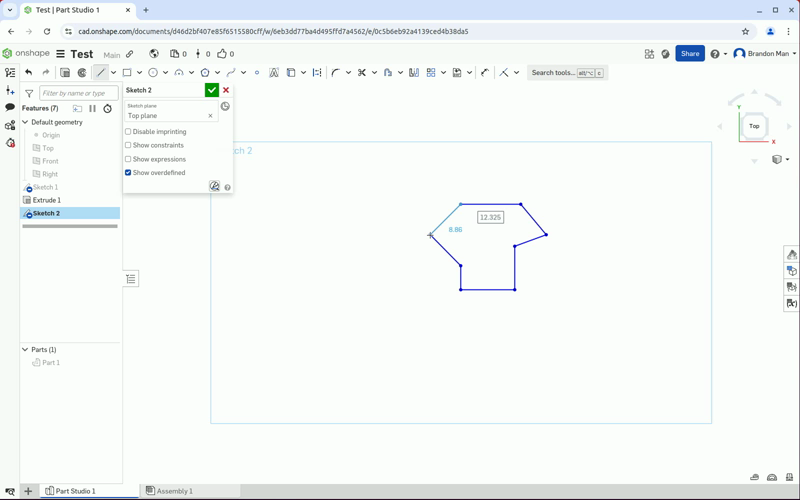
key_up(shift)
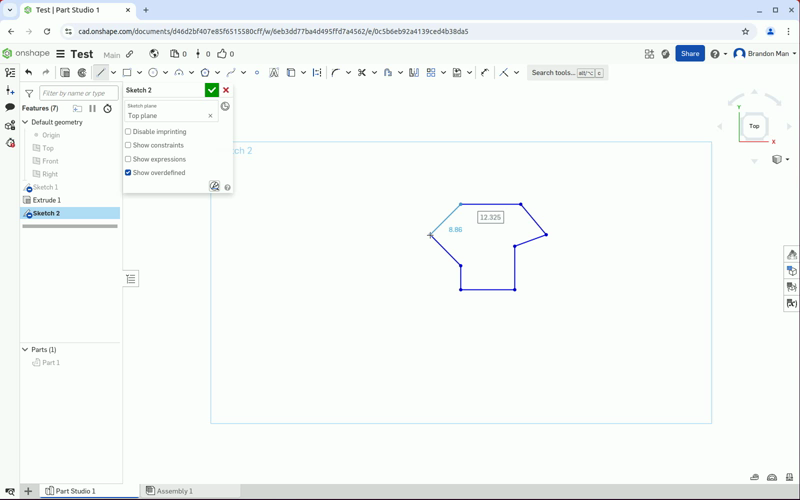
click(430, 234)
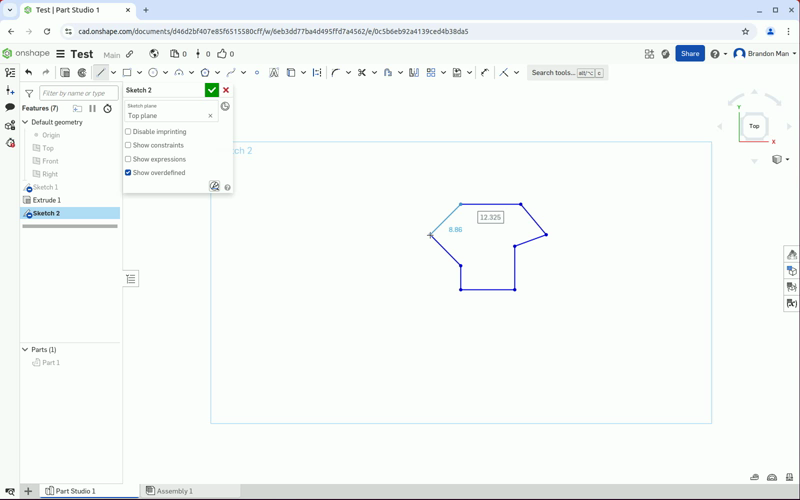
key(esc)
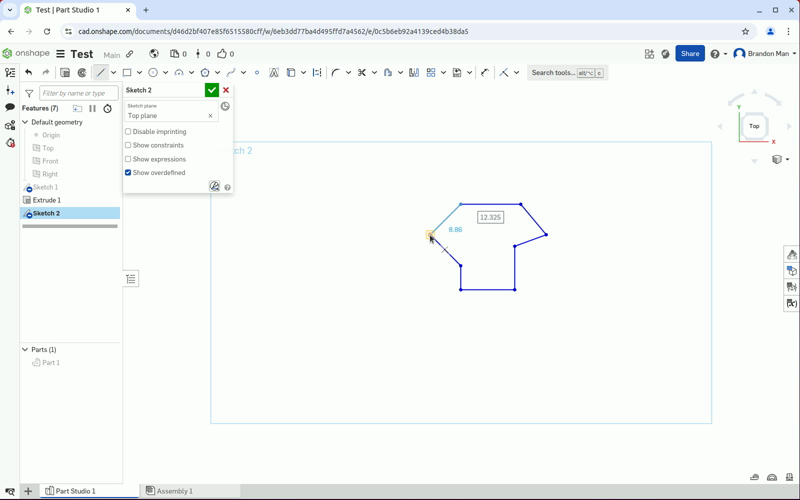
mouse_move(462, 239)
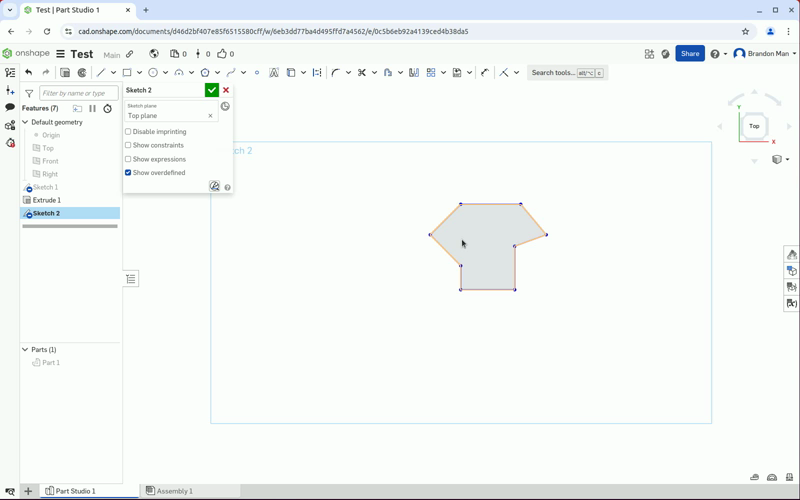
click(462, 239)
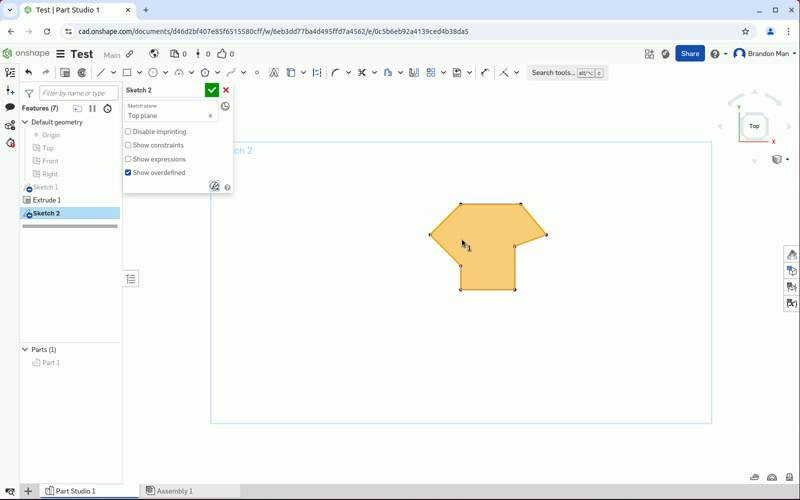
mouse_move(73, 352)
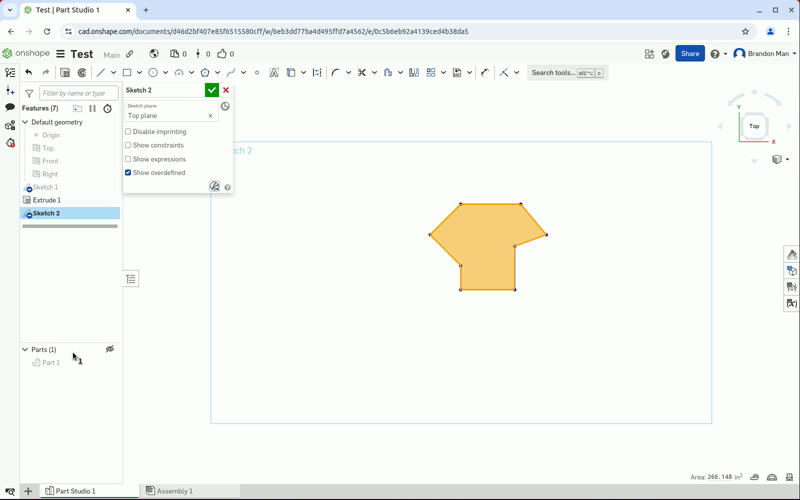
key(shift+y)
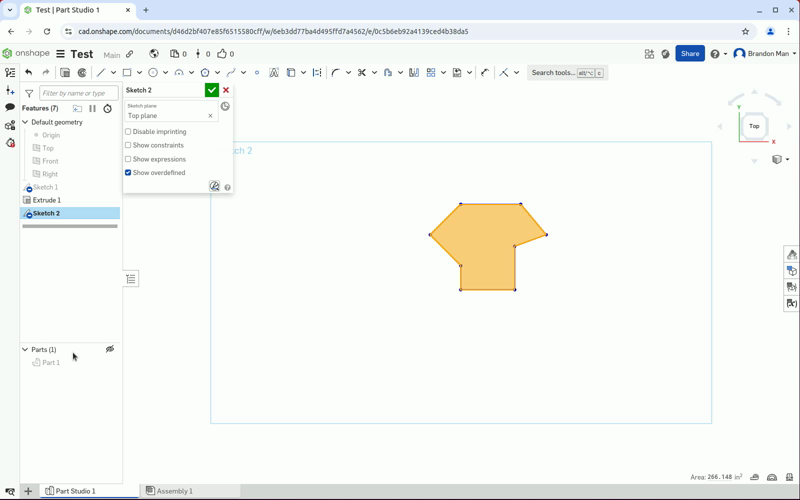
key(shift+e)
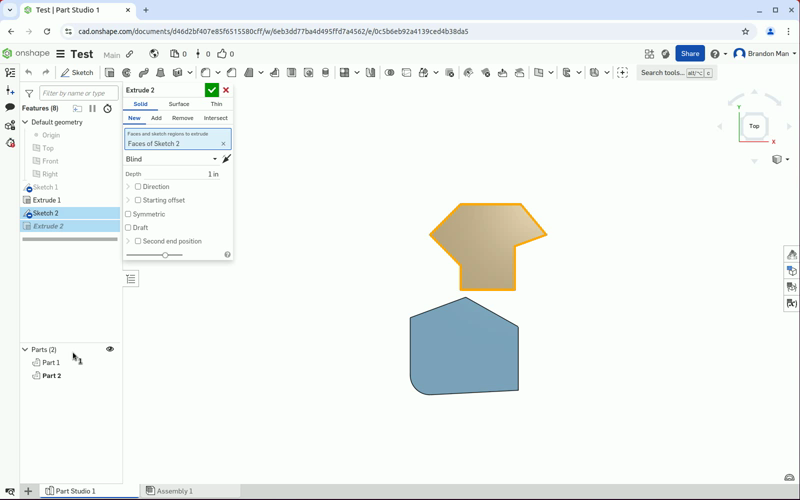
mouse_move(143, 106)
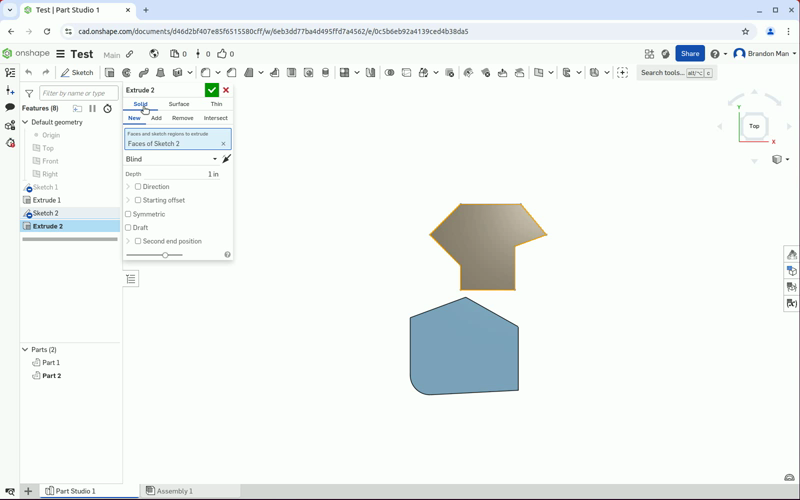
click(143, 106)
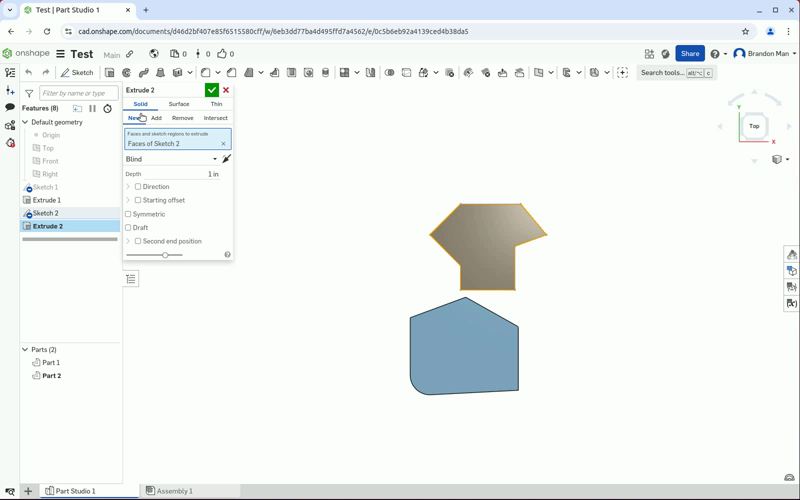
mouse_move(137, 120)
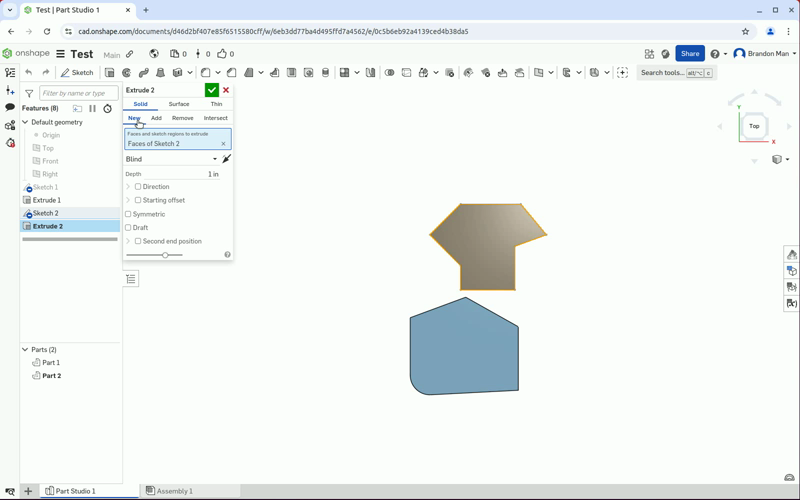
click(137, 120)
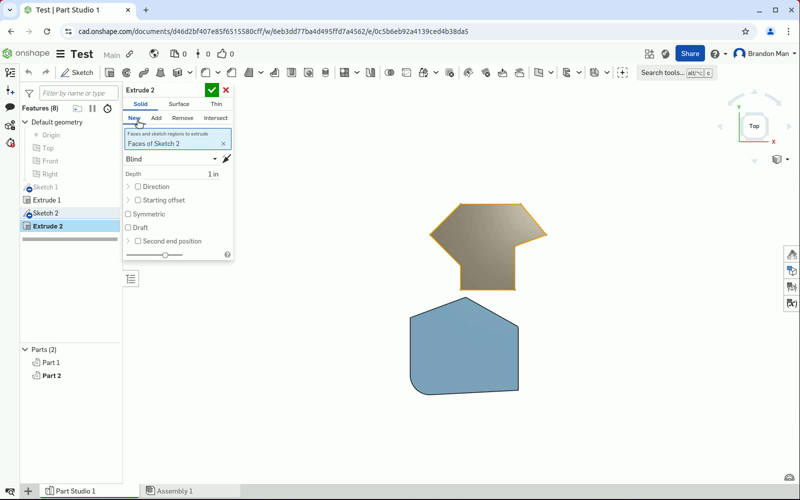
key(tab, 4)
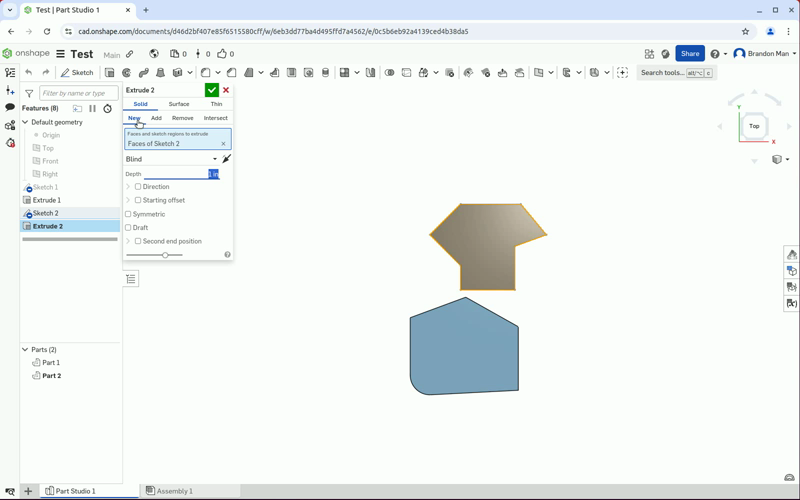
text(5.055)
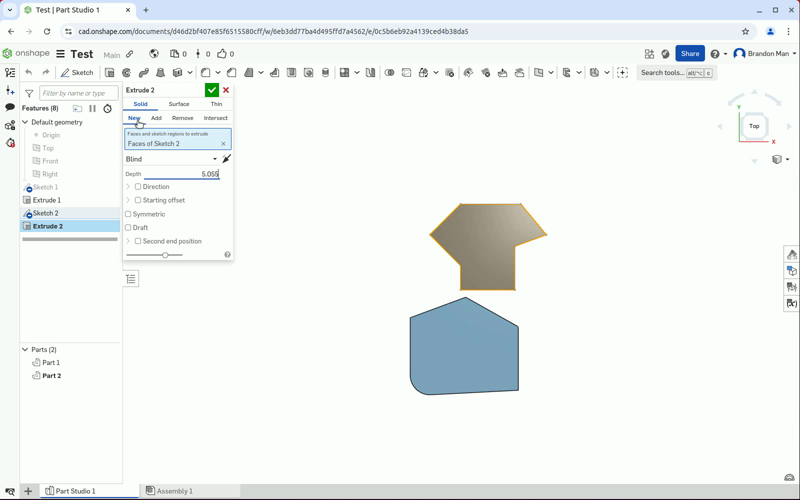
key(enter)
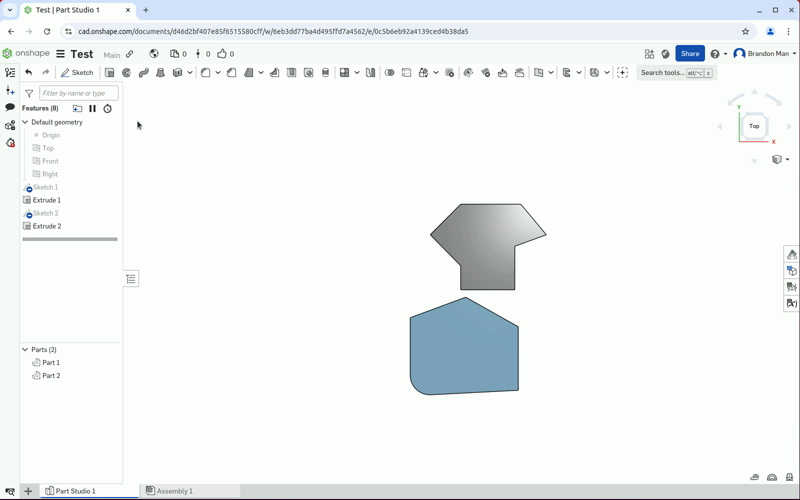
key(shift+h)
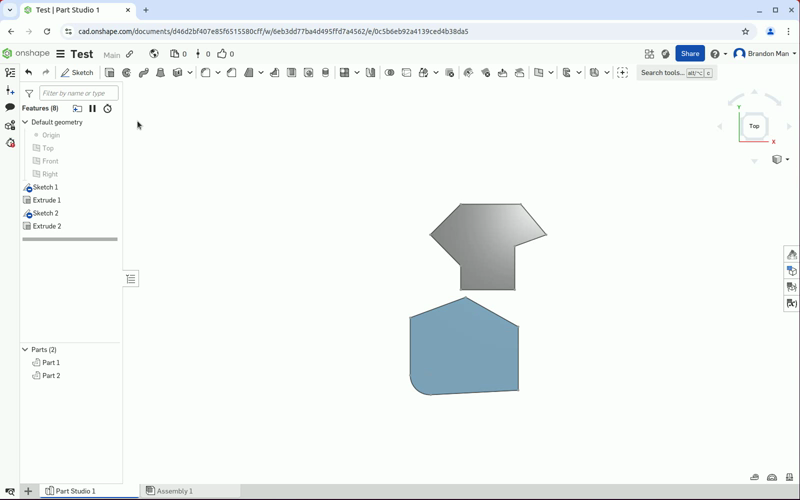
key(shift+h)
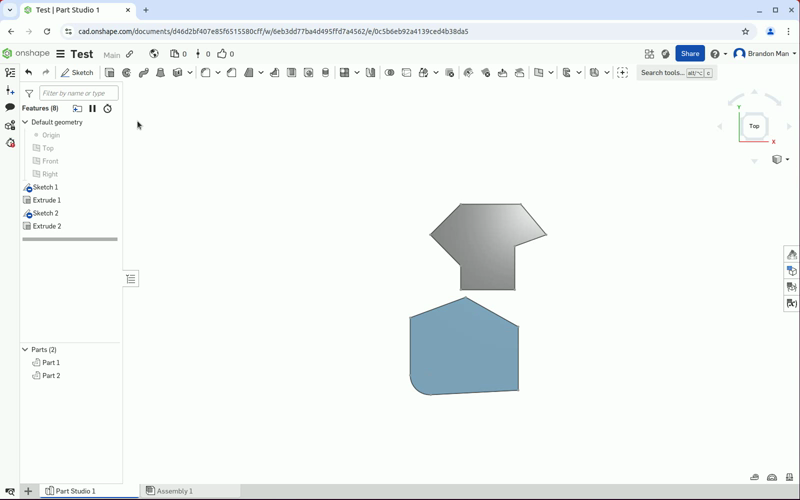
key(shift+7)
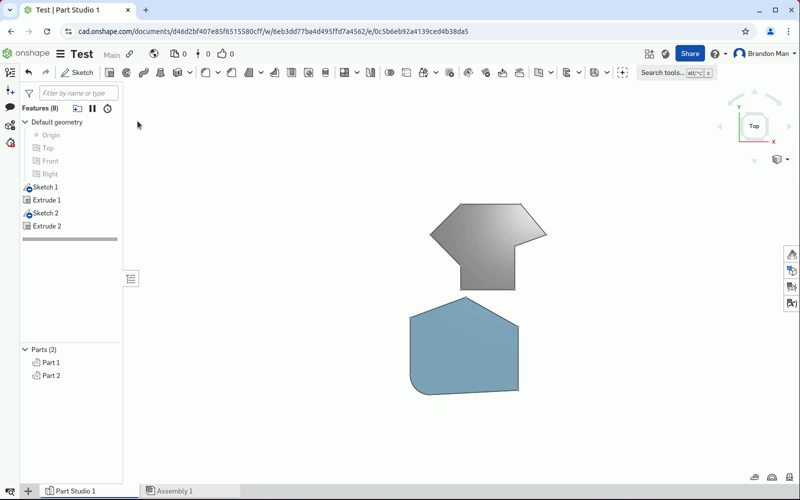
key(up, 3)
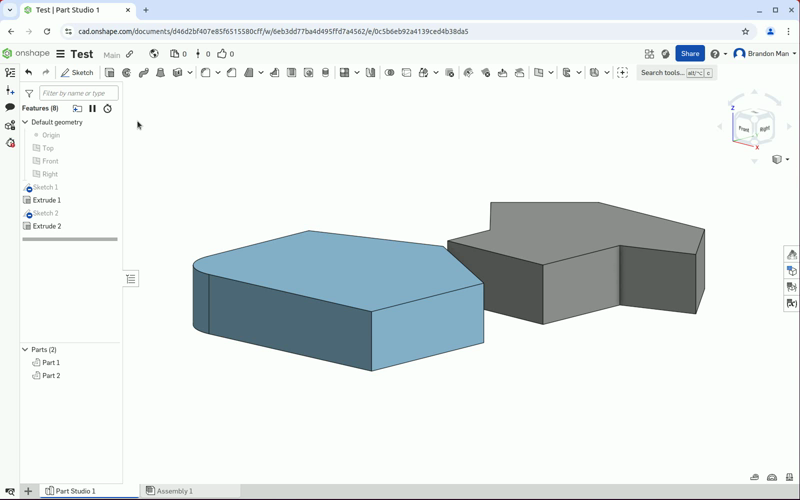
key(left, 3)
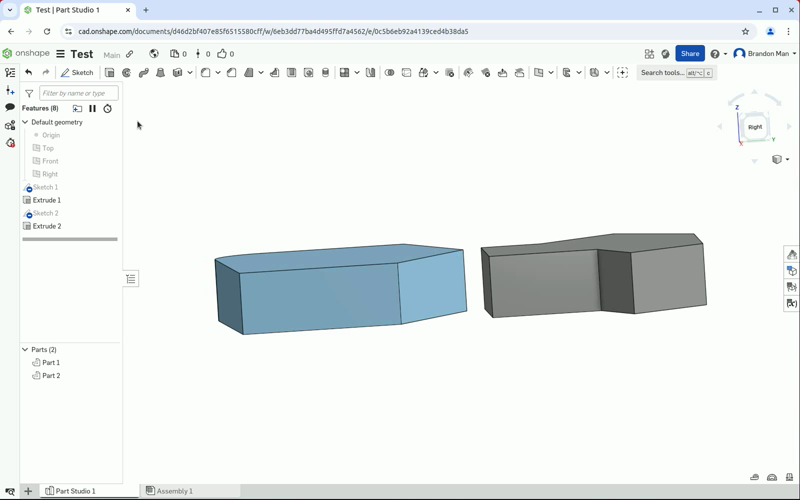
key(right, 3)
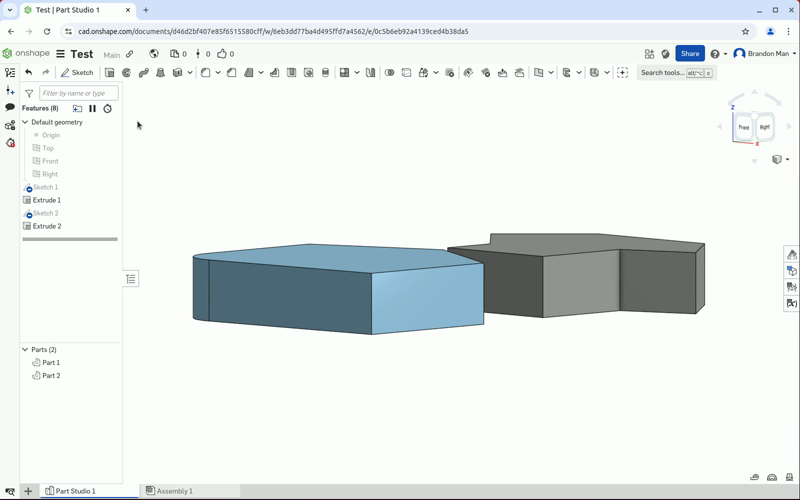
key(down, 3)
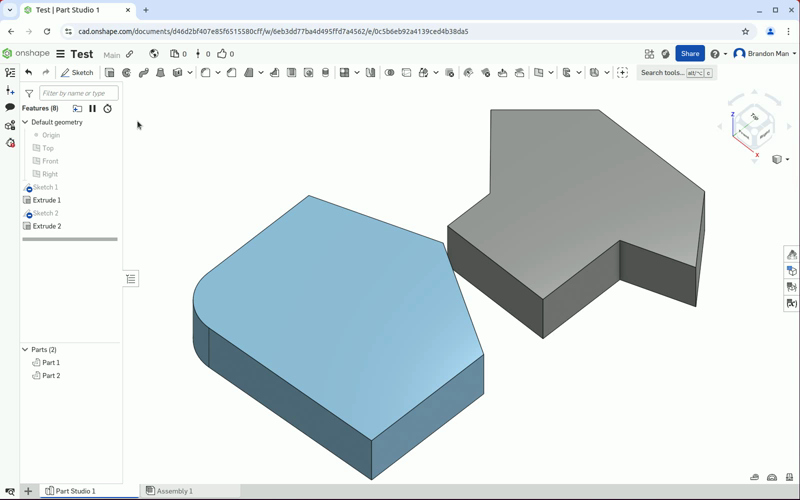
mouse_move(73, 189)
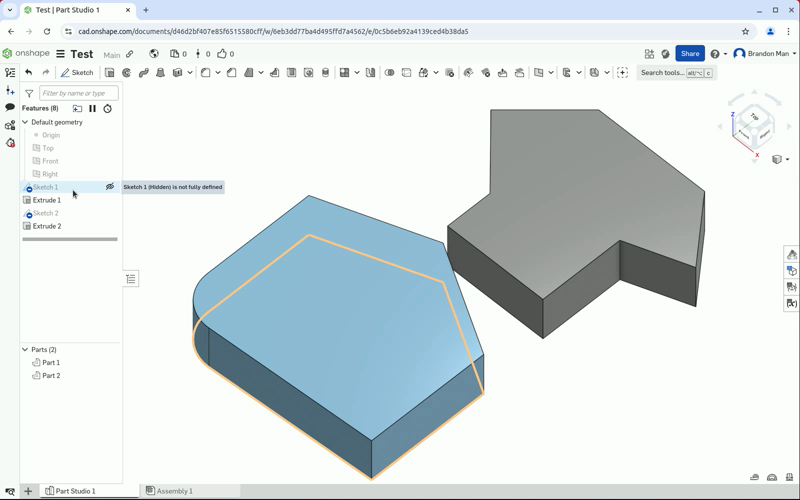
click(73, 189)